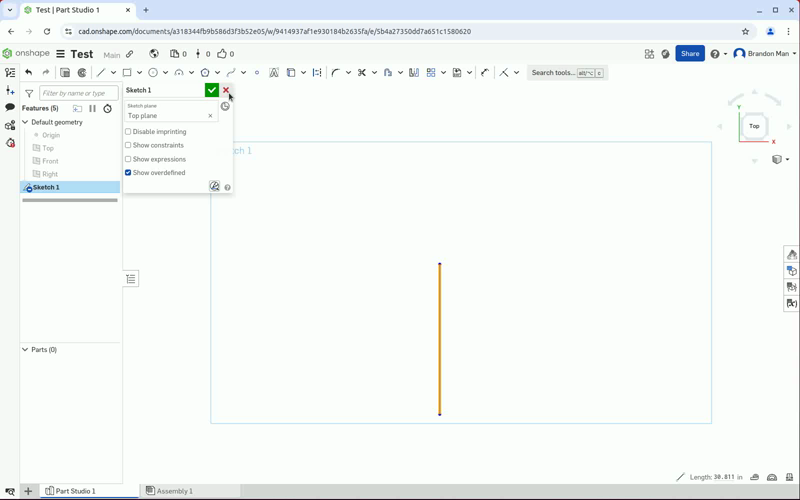
key(shift+h)
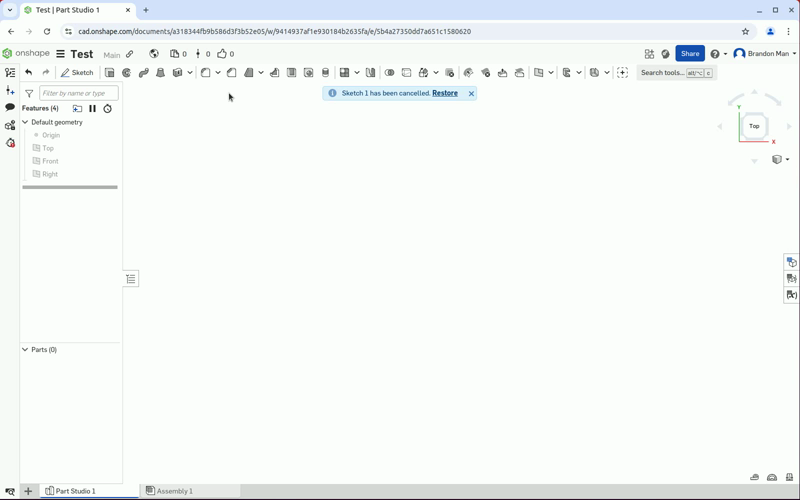
mouse_move(73, 352)
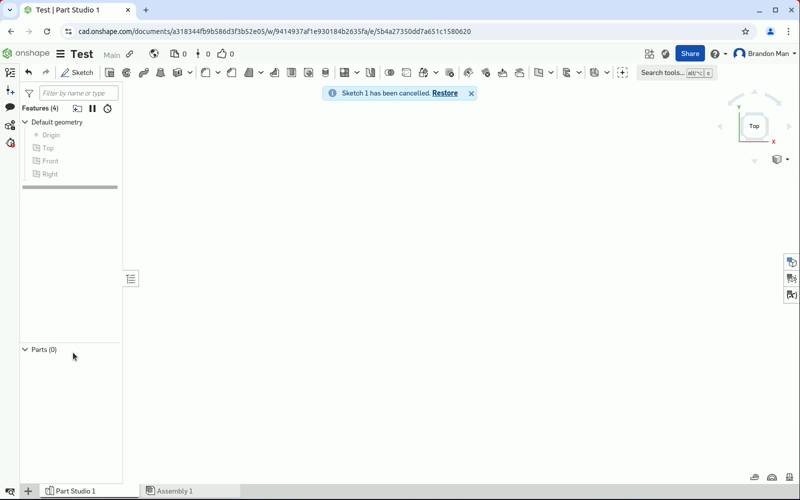
key(y)
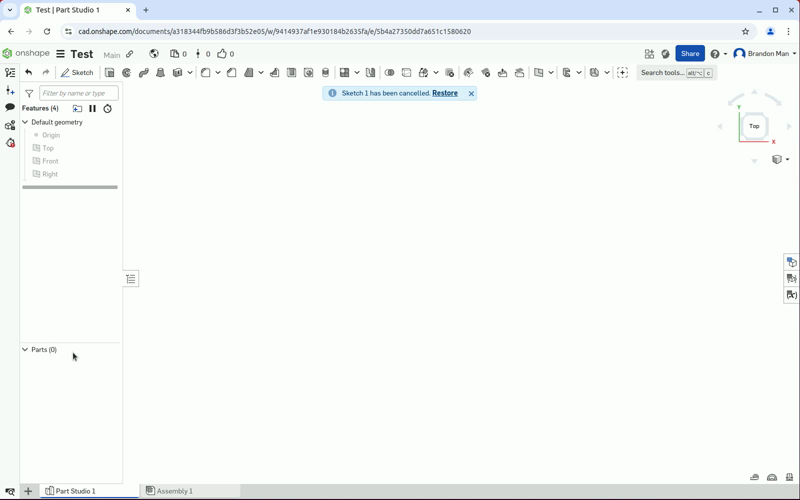
key(shift+p)
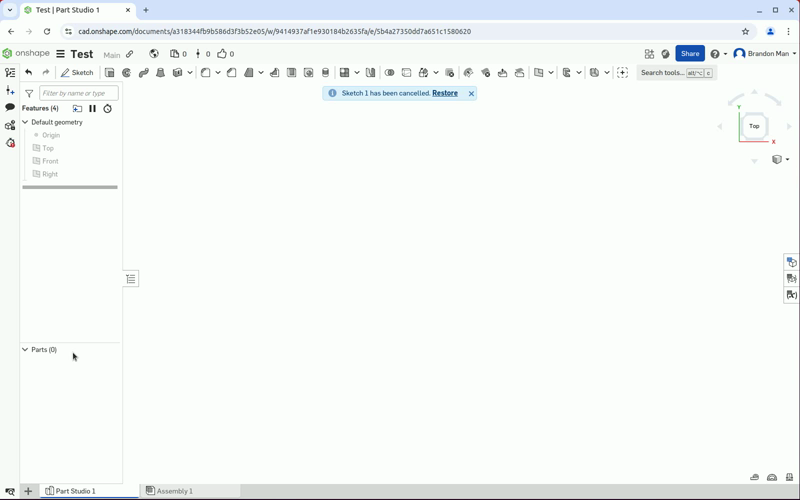
key(space)
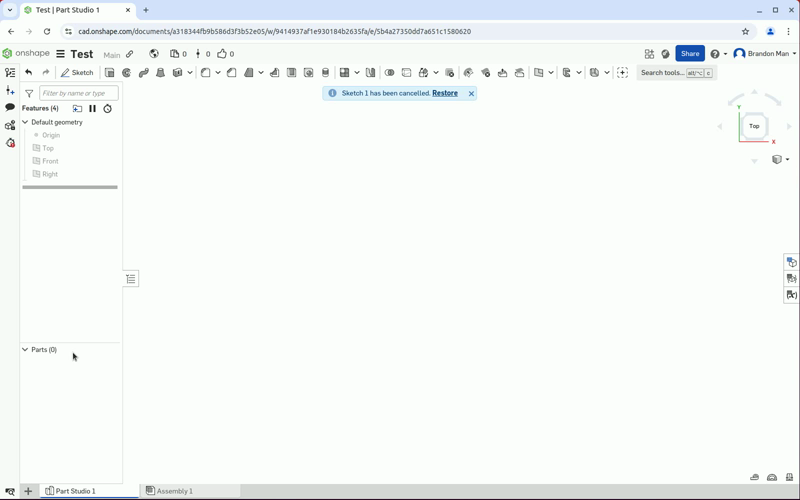
key_down(shift)
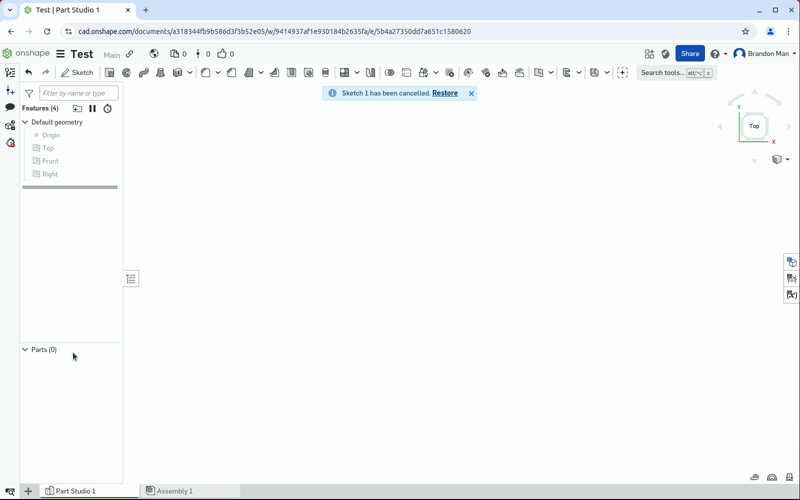
key(up)
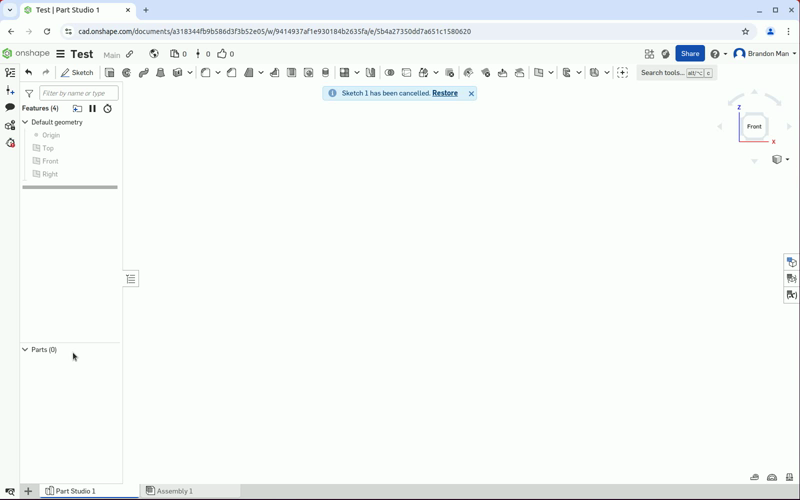
key_up(shift)
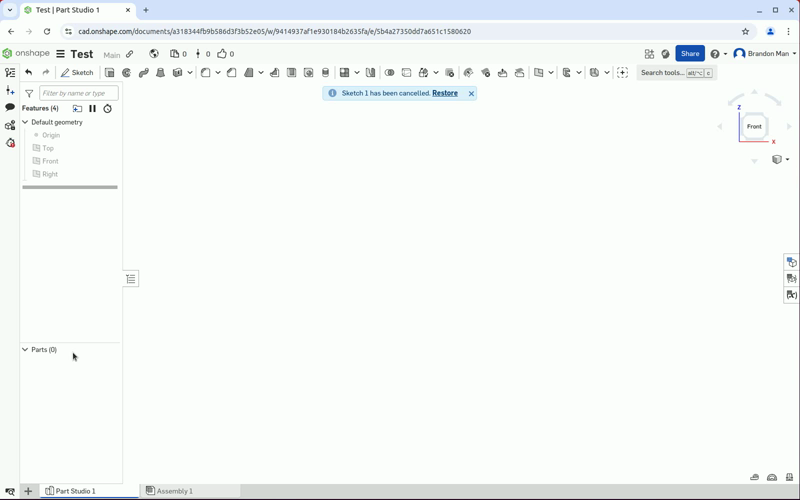
mouse_move(73, 352)
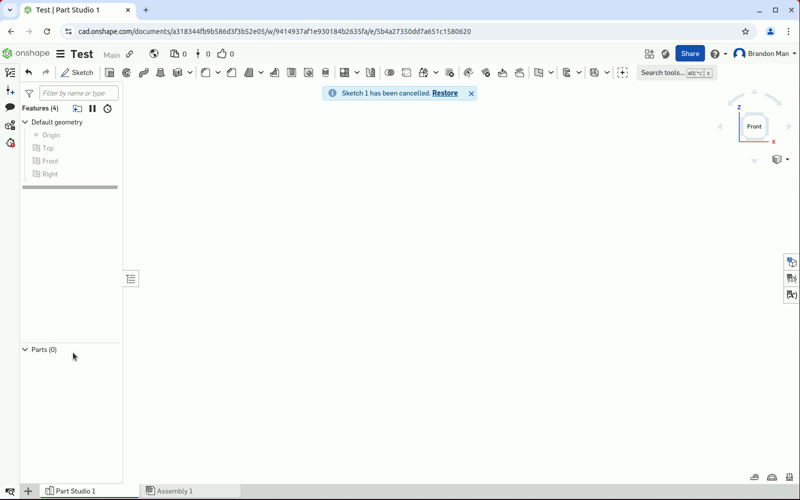
key(shift+y)
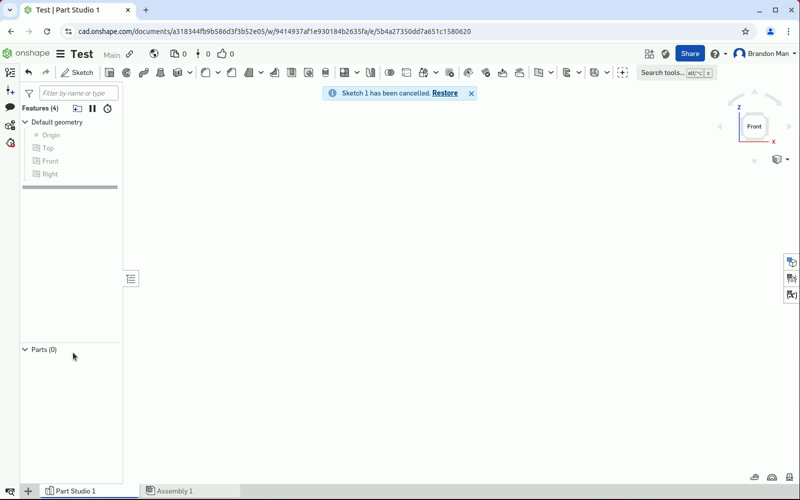
key(shift+s)
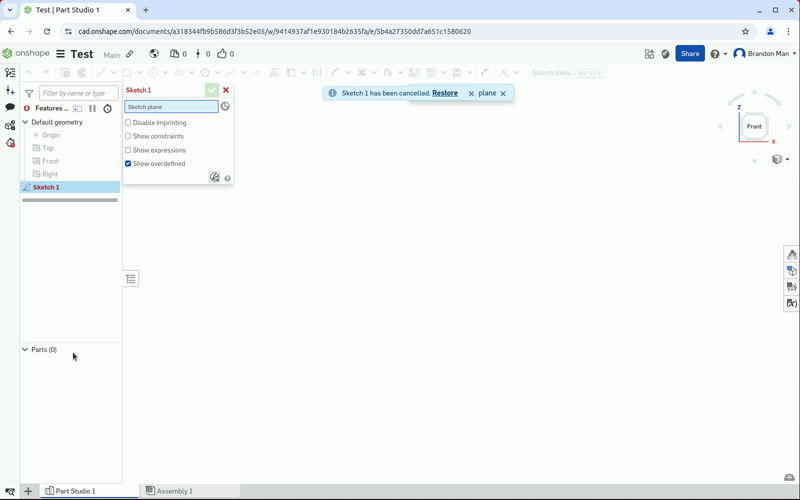
mouse_move(73, 163)
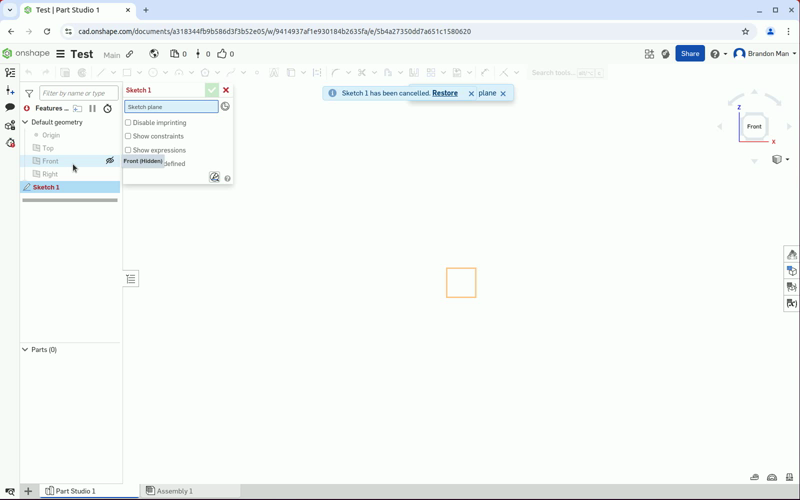
click(73, 163)
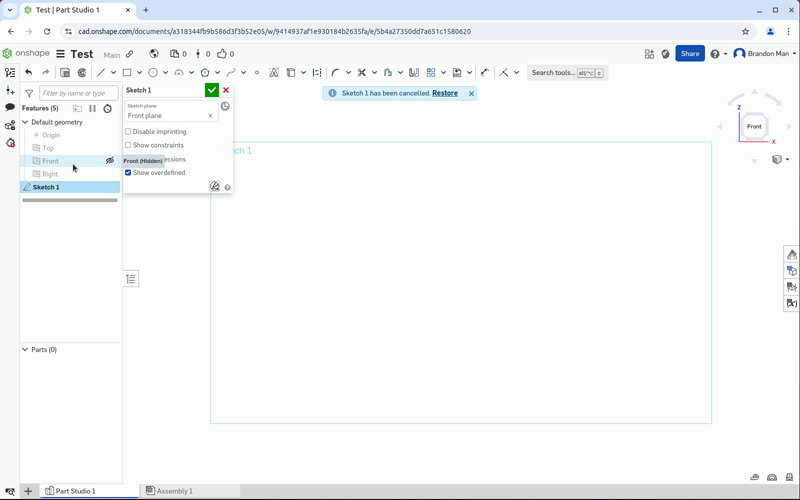
mouse_move(73, 352)
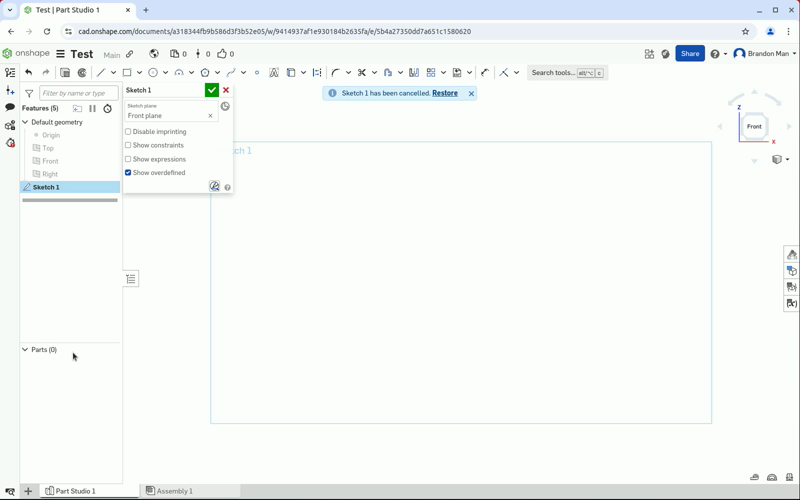
key(y)
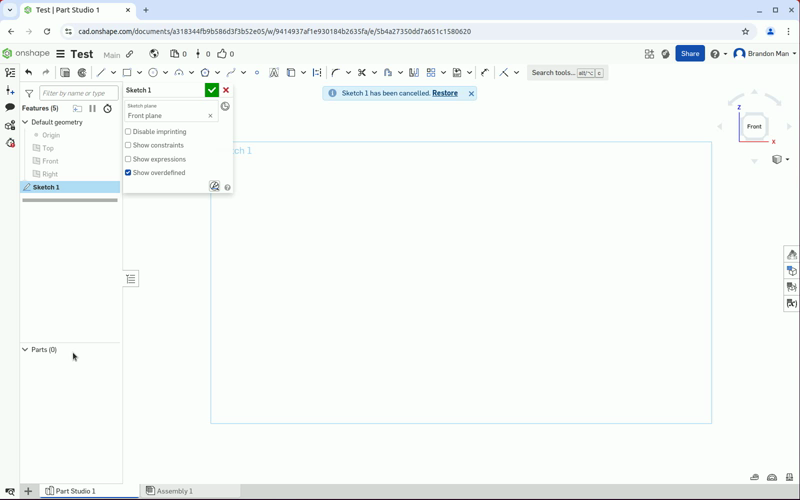
key(l)
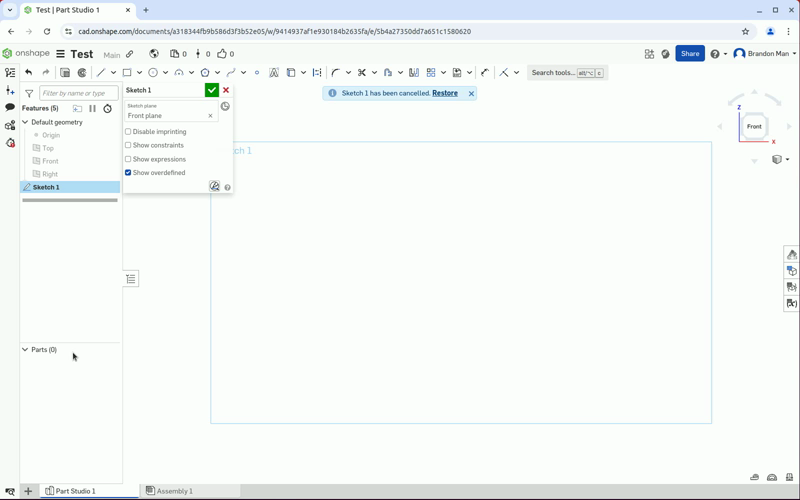
key_down(shift)
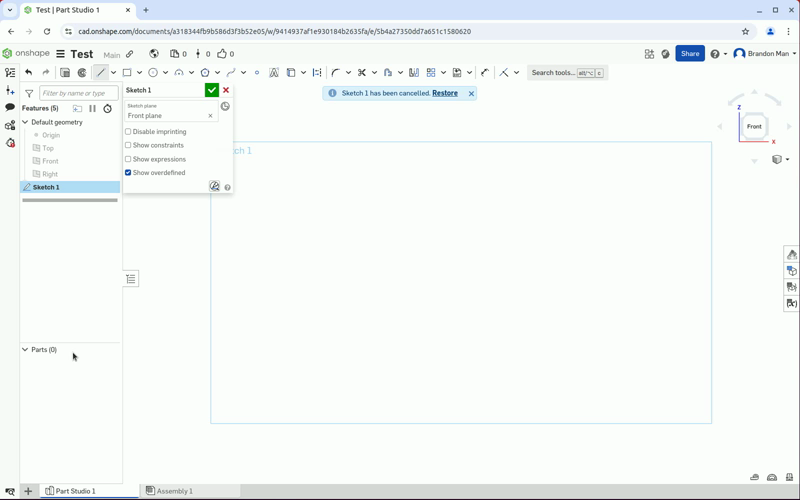
mouse_move(460, 282)
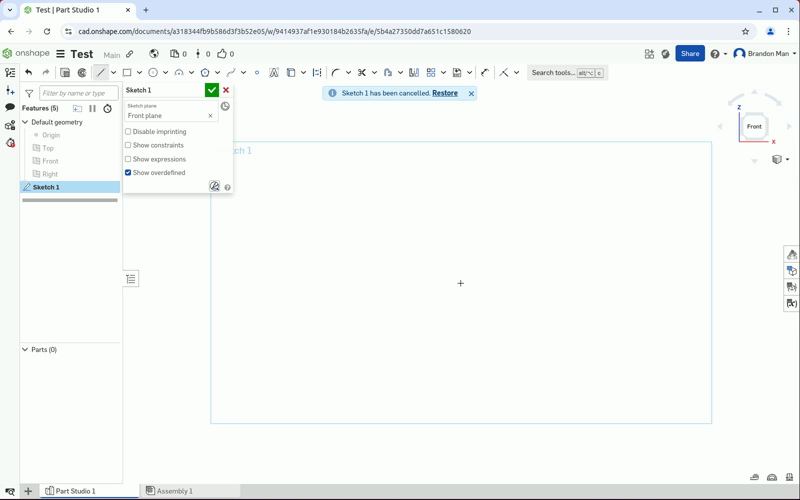
click(460, 282)
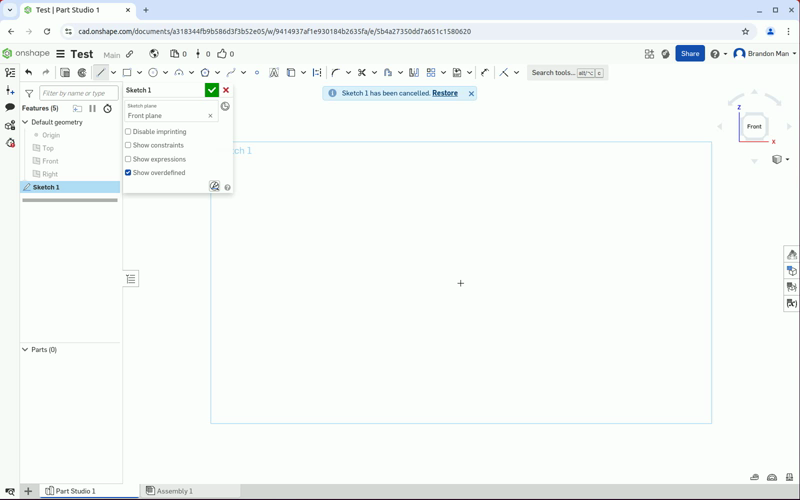
key_up(shift)
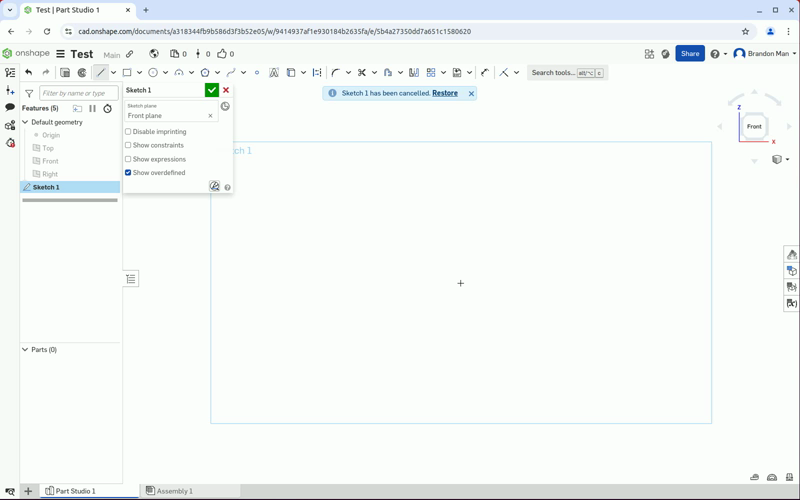
key_down(shift)
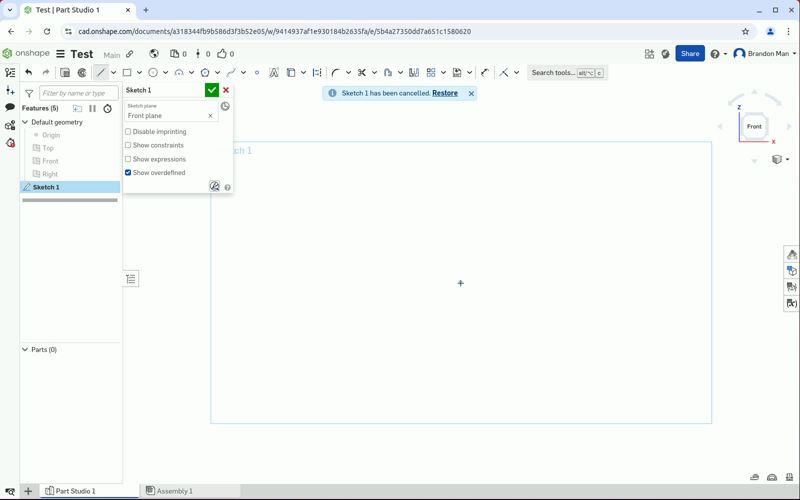
mouse_move(538, 282)
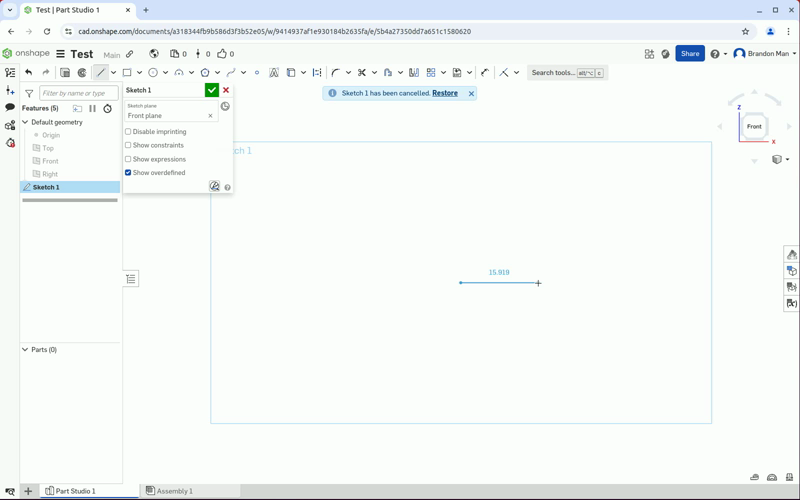
click(538, 282)
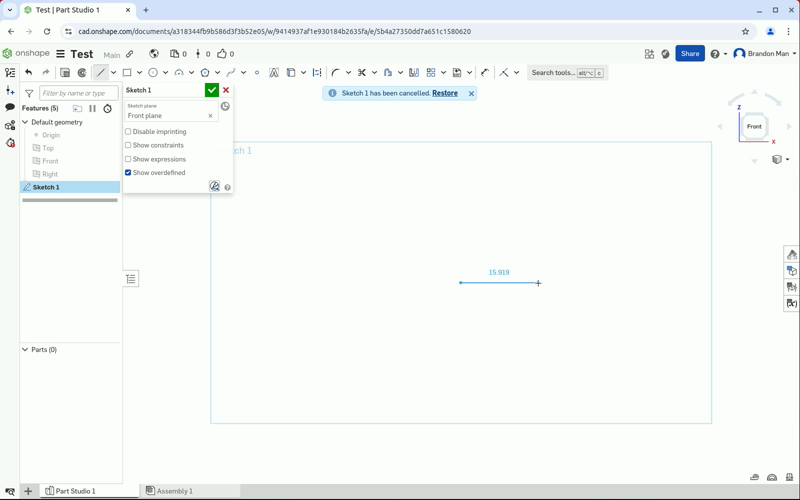
key_up(shift)
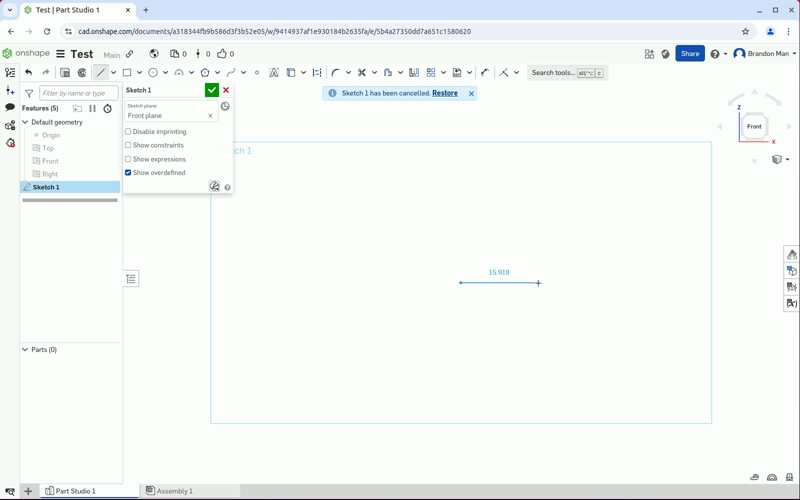
key_down(shift)
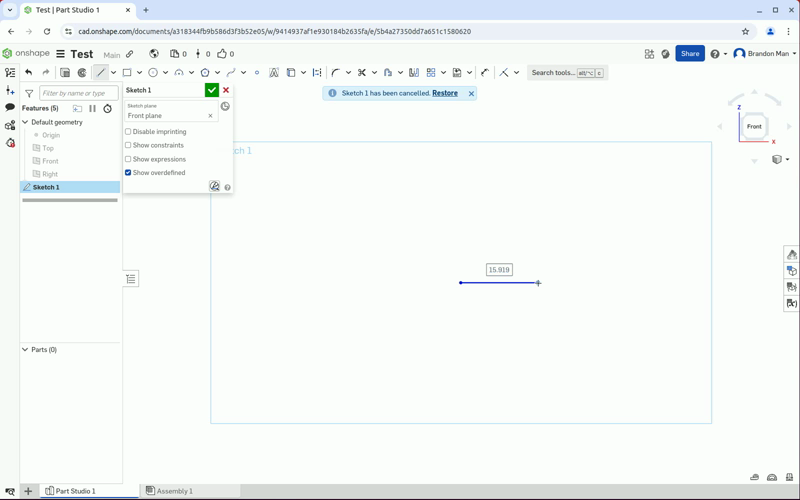
mouse_move(538, 198)
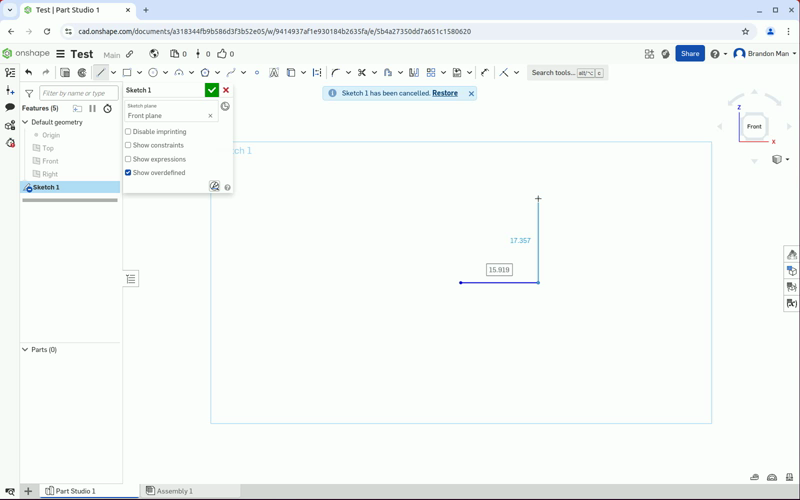
click(538, 198)
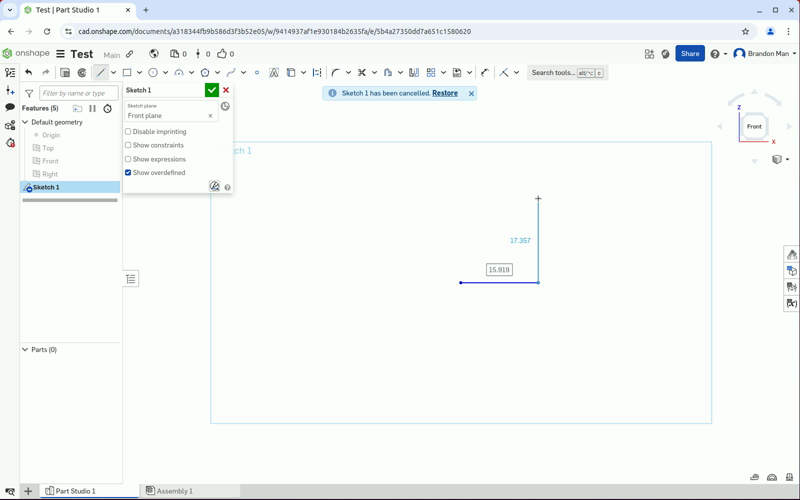
key_up(shift)
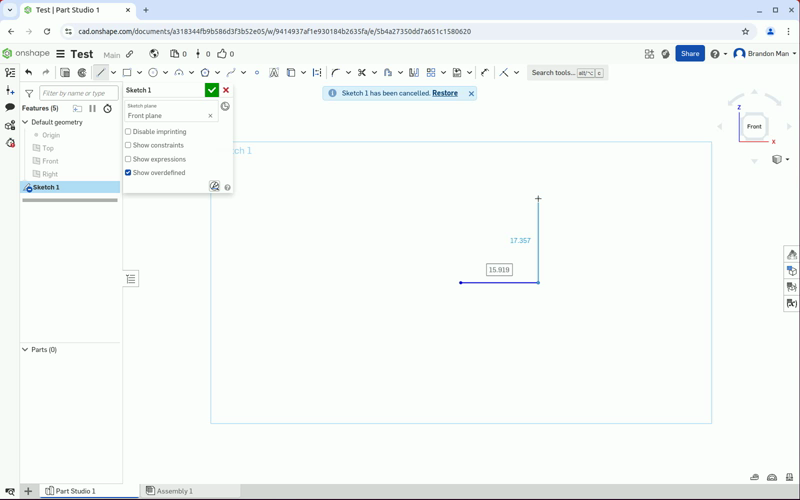
key_down(shift)
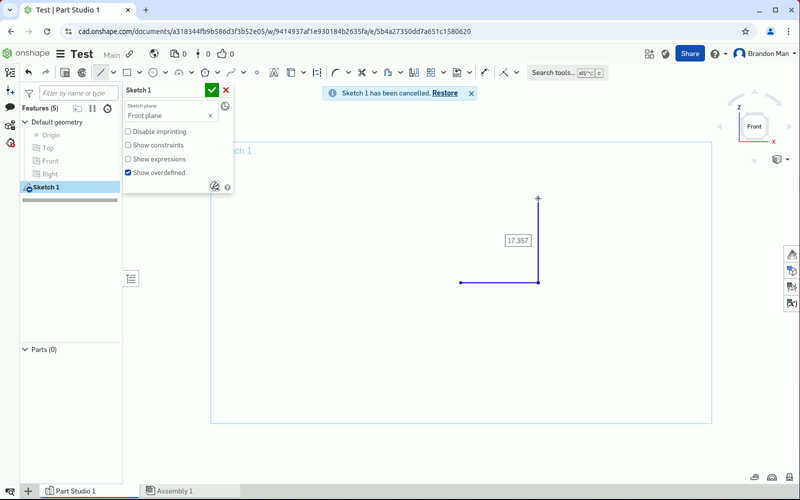
mouse_move(568, 198)
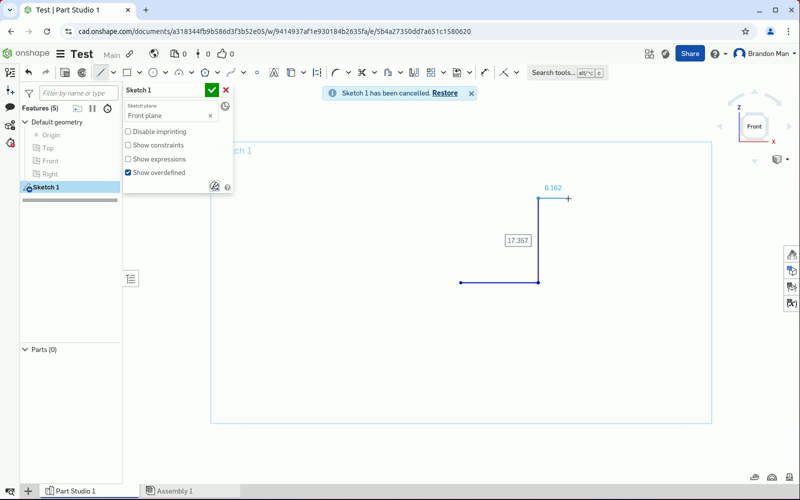
mouse_move(503, 198)
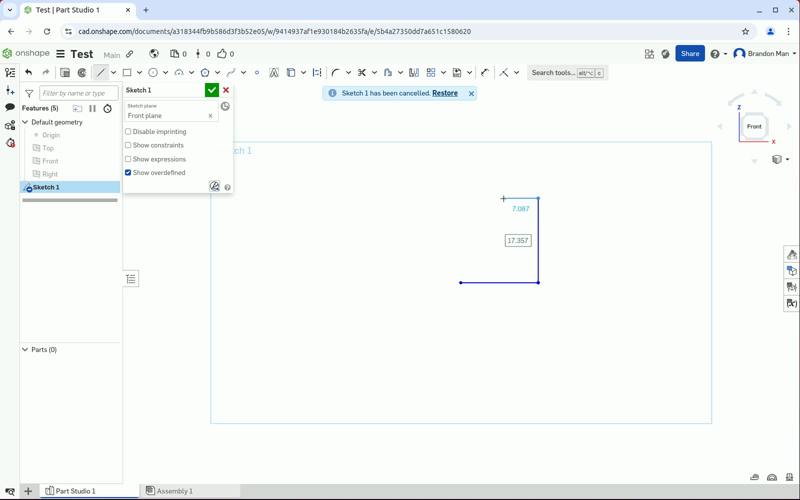
click(503, 198)
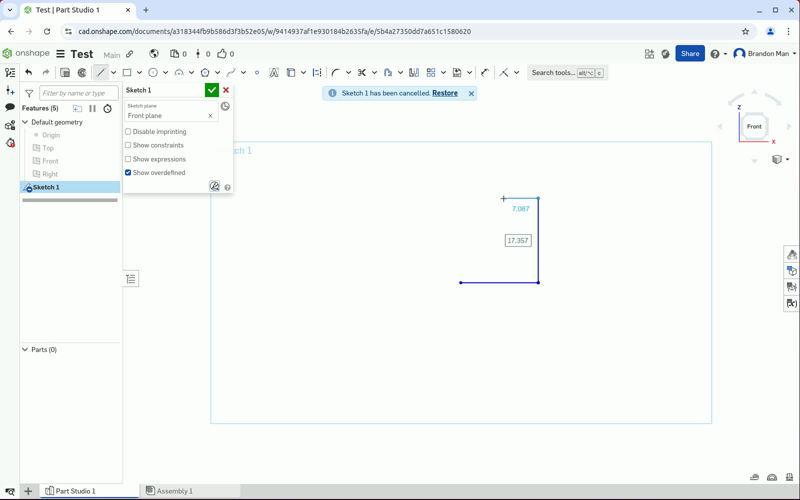
key_up(shift)
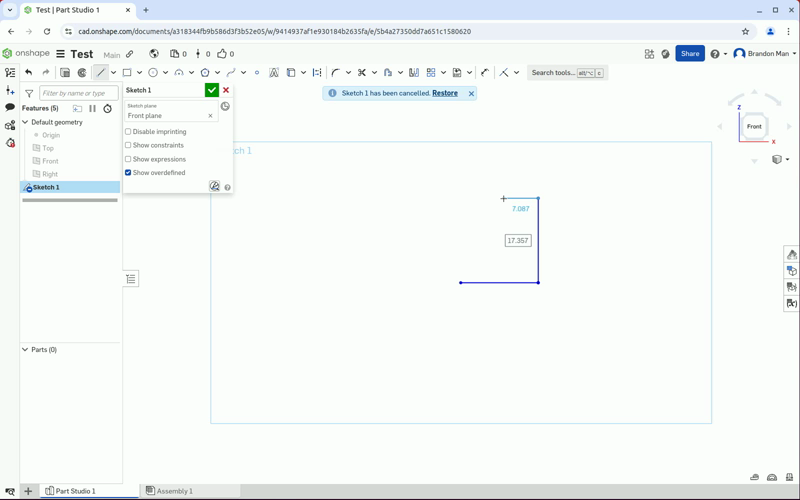
key_down(shift)
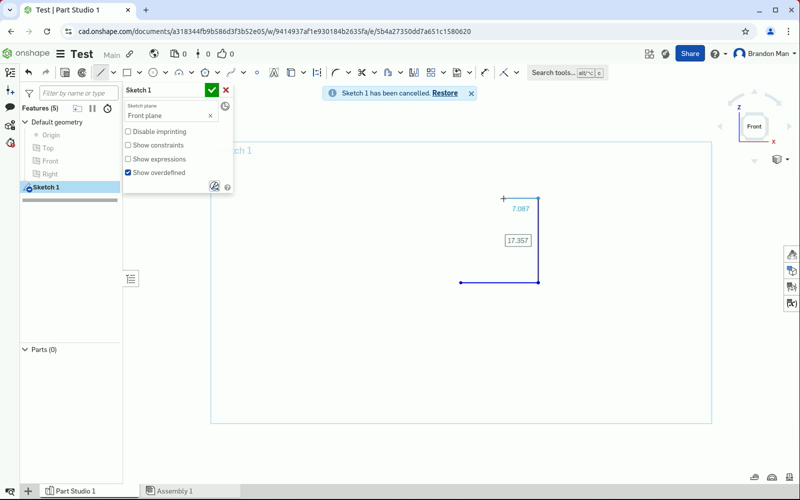
mouse_move(533, 198)
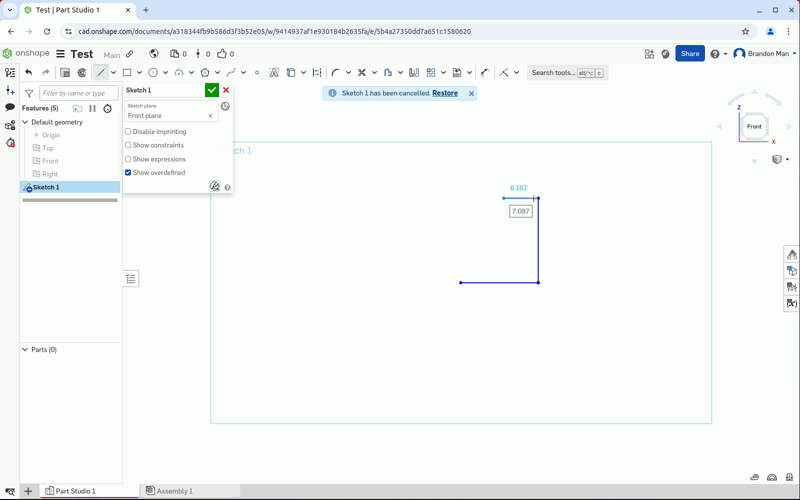
mouse_move(503, 240)
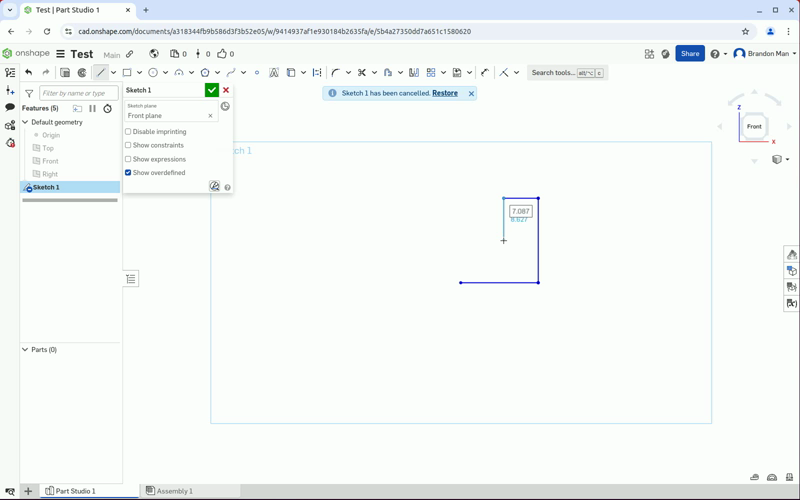
click(503, 240)
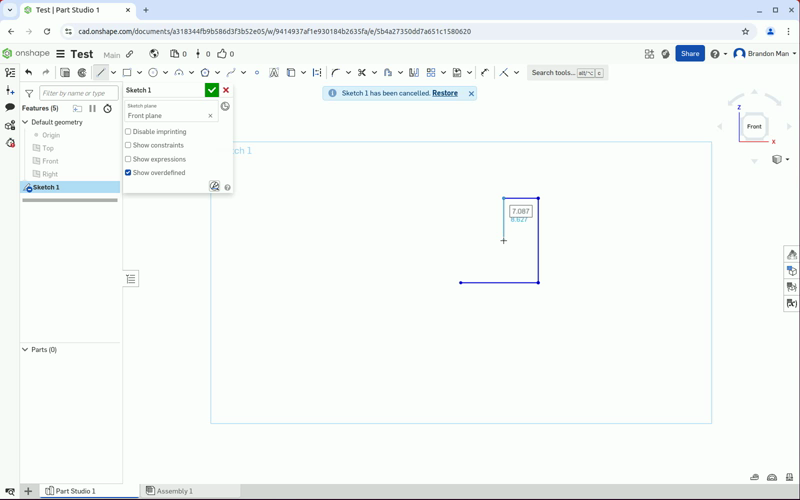
key_up(shift)
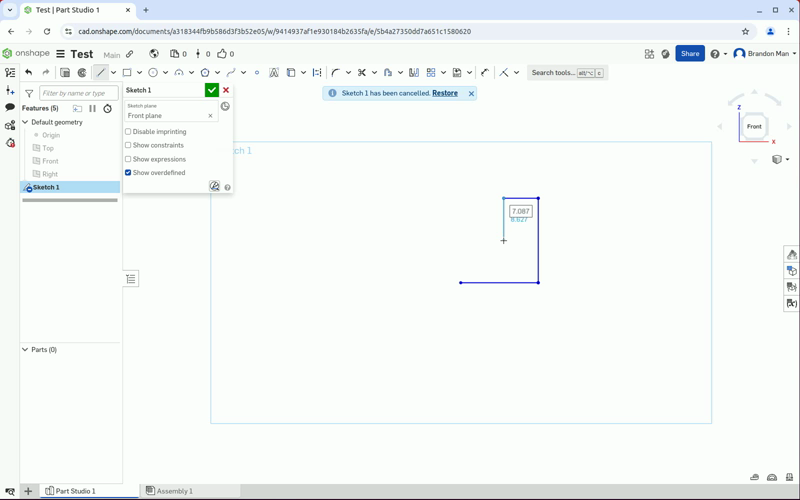
key_down(shift)
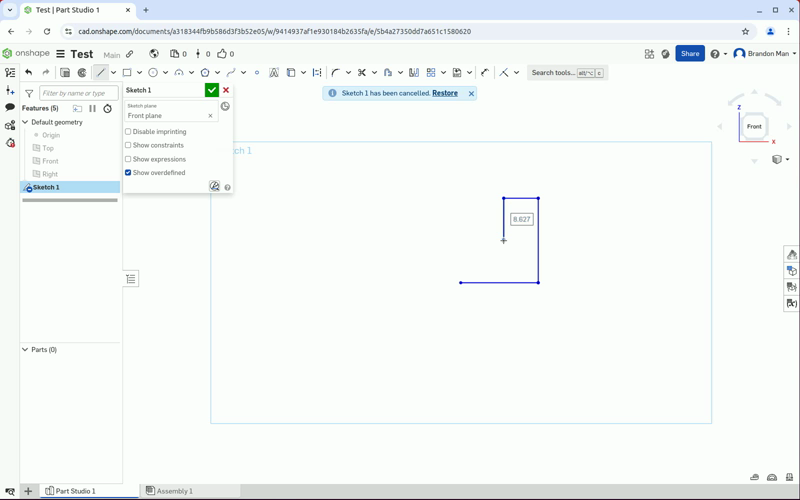
mouse_move(533, 240)
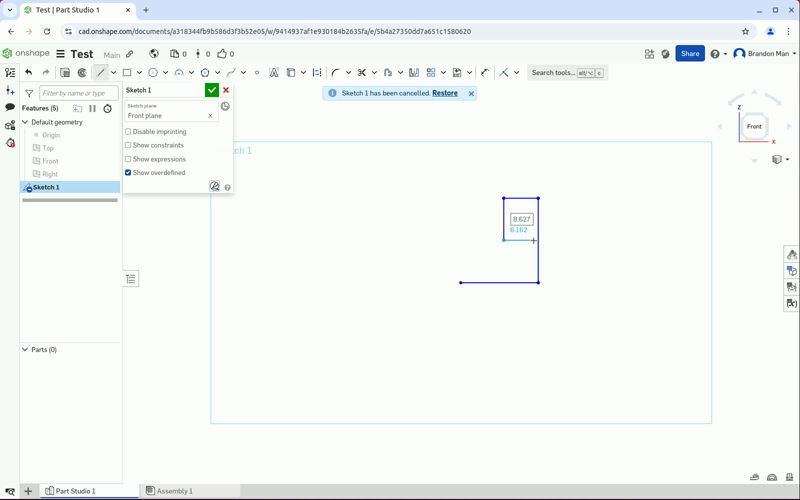
mouse_move(460, 240)
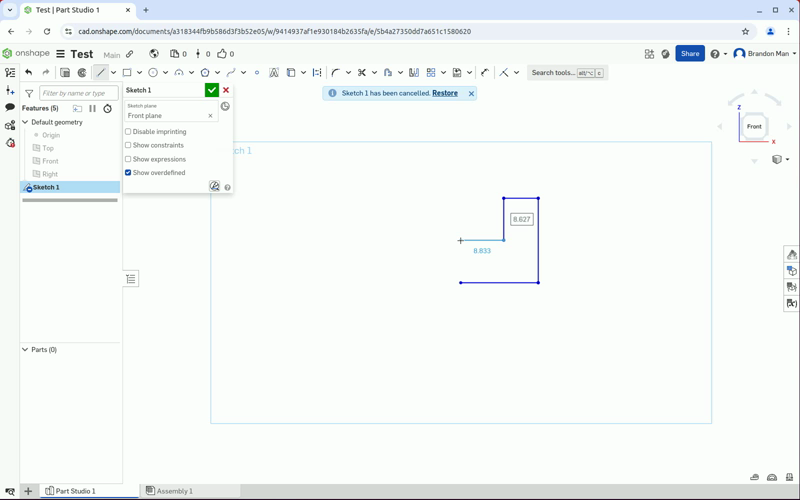
click(460, 240)
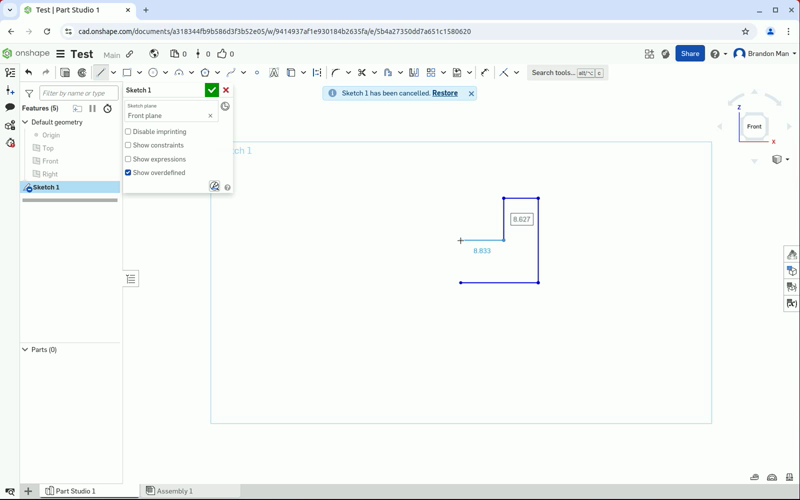
key_up(shift)
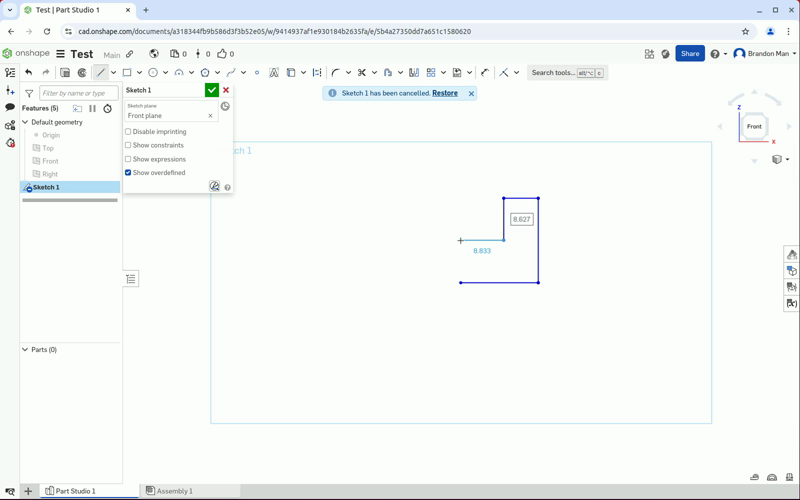
mouse_move(490, 240)
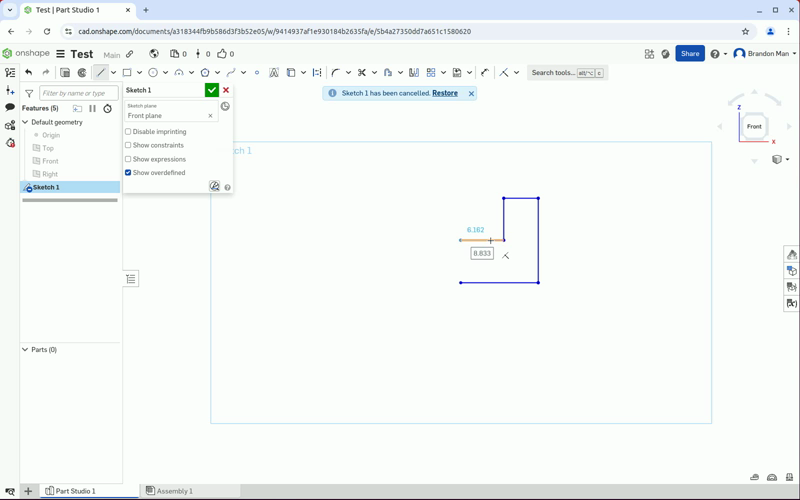
key_down(shift)
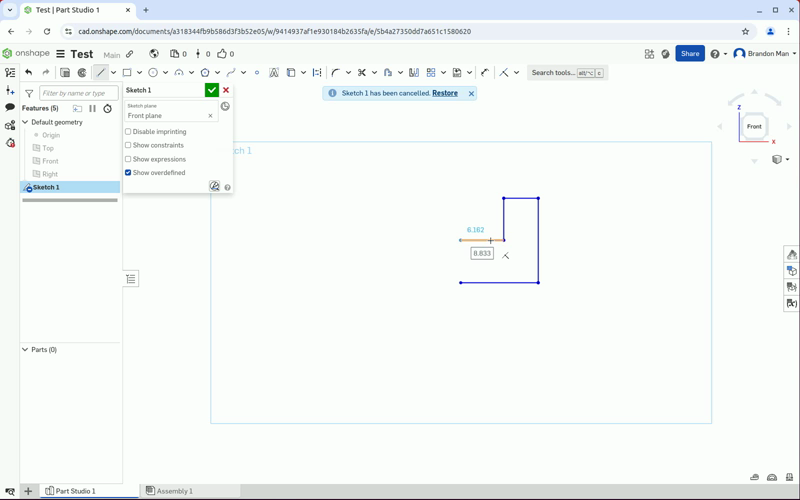
mouse_move(460, 282)
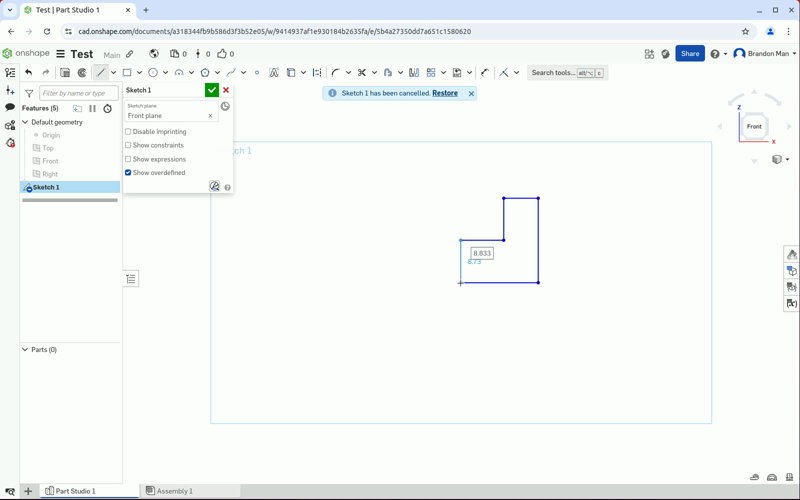
key_up(shift)
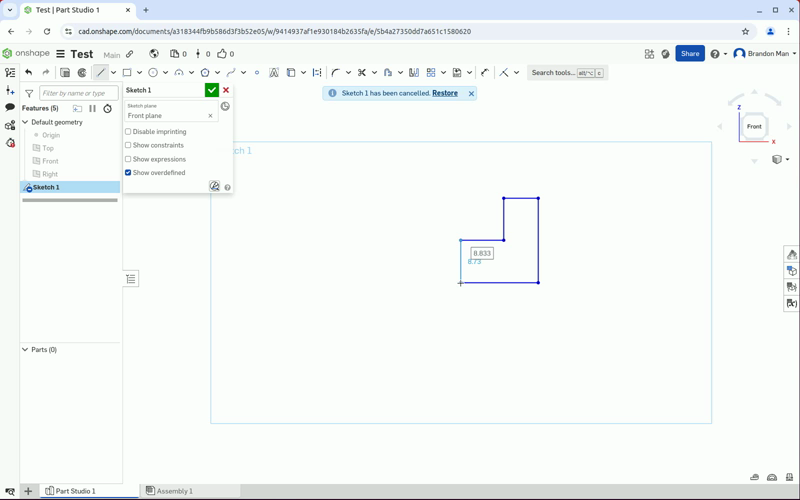
click(460, 282)
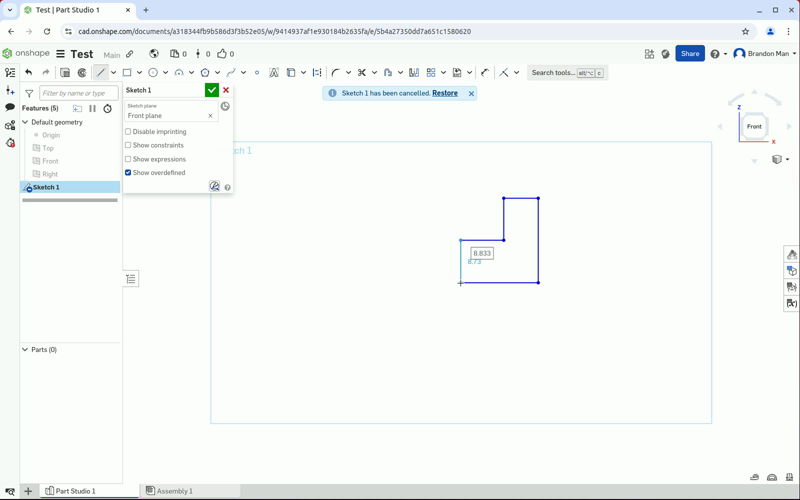
key(esc)
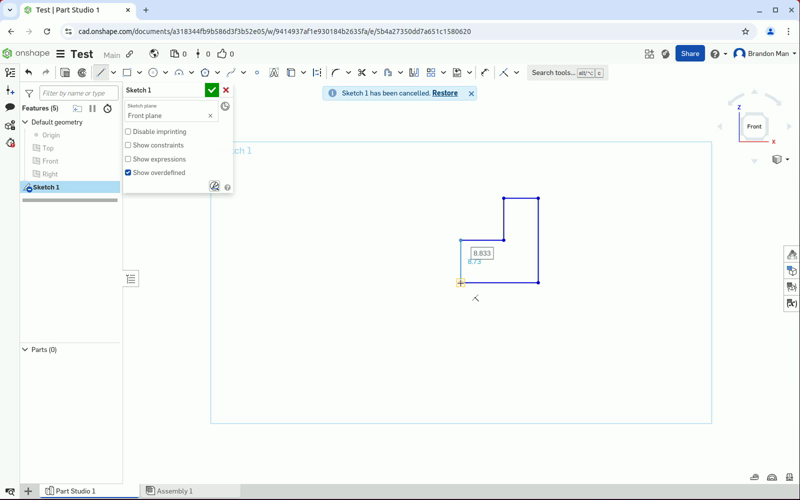
mouse_move(519, 212)
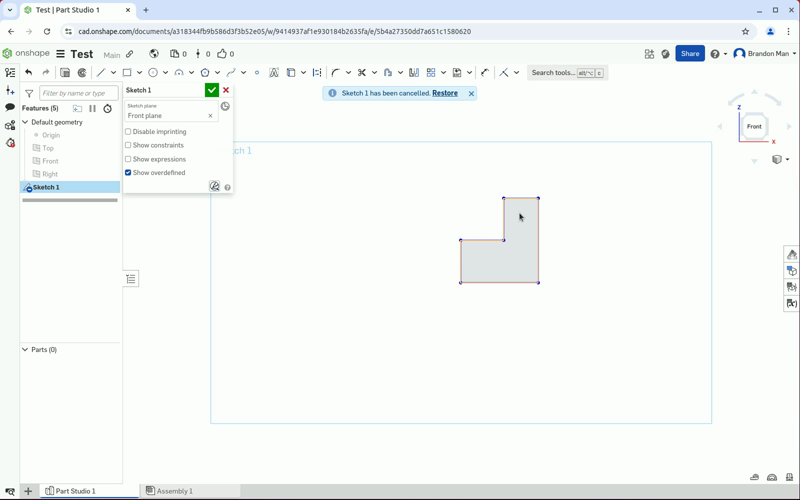
click(519, 212)
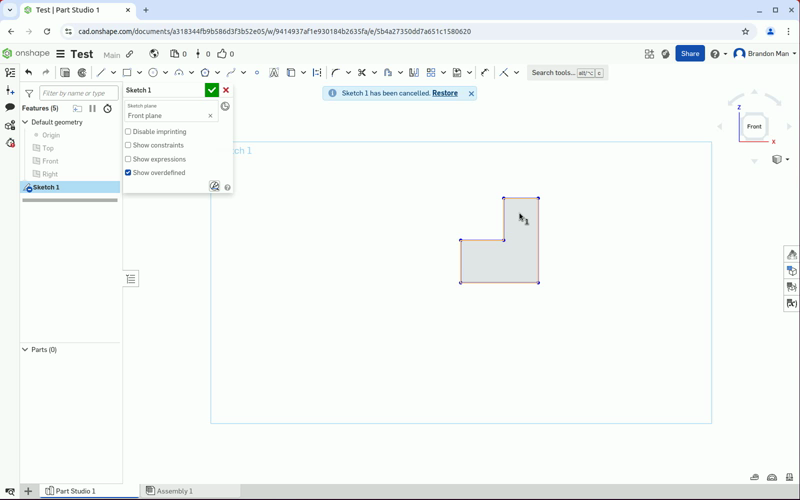
mouse_move(73, 352)
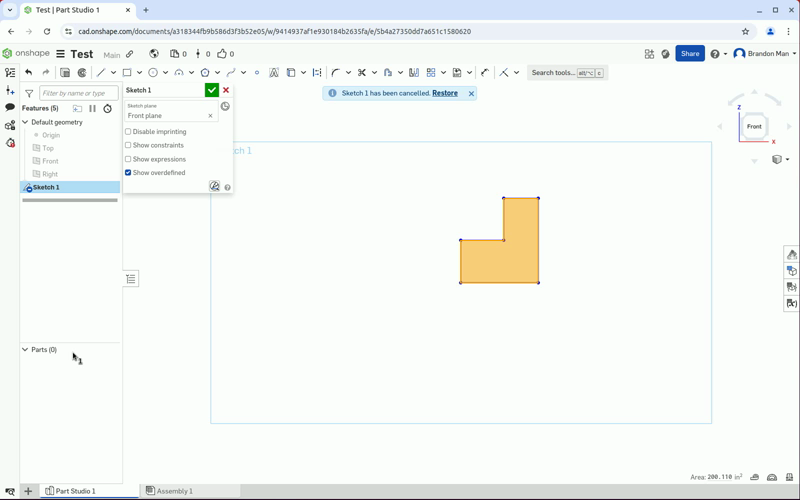
key(shift+y)
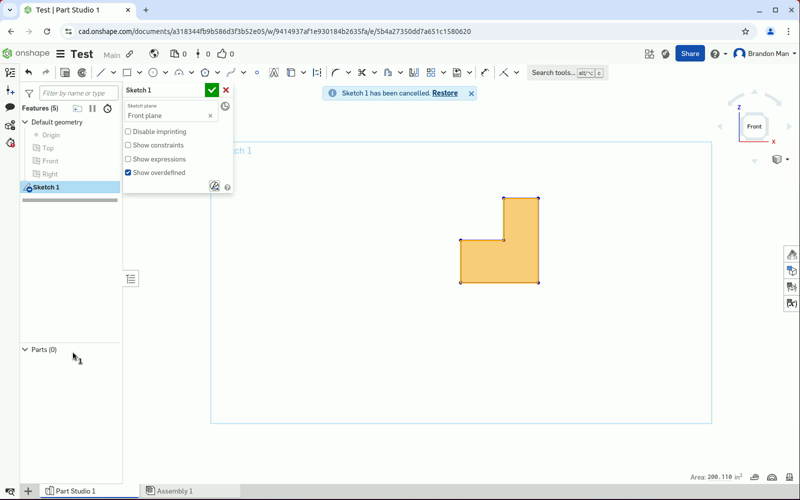
key(shift+e)
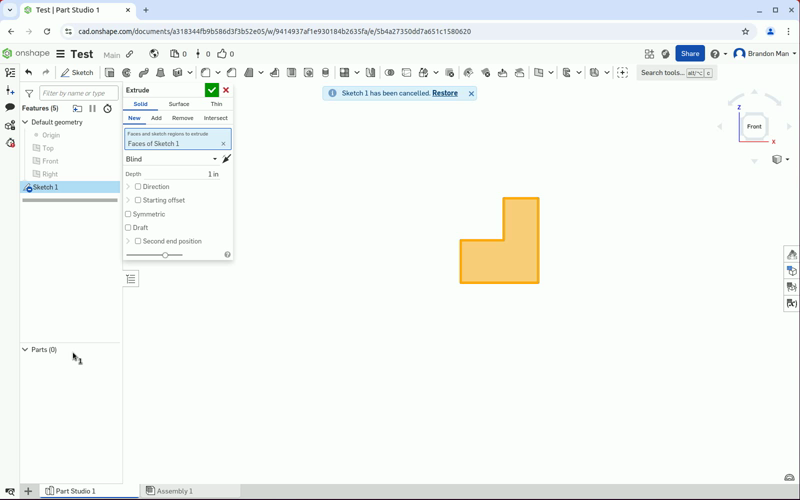
mouse_move(143, 106)
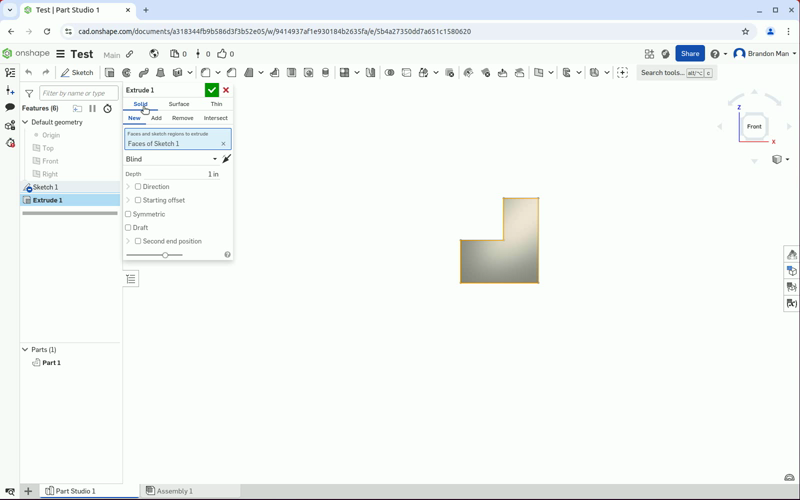
click(143, 106)
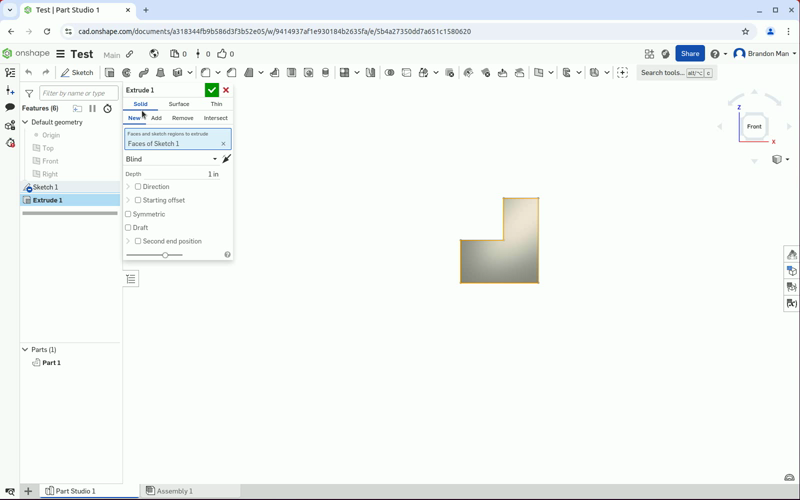
mouse_move(137, 120)
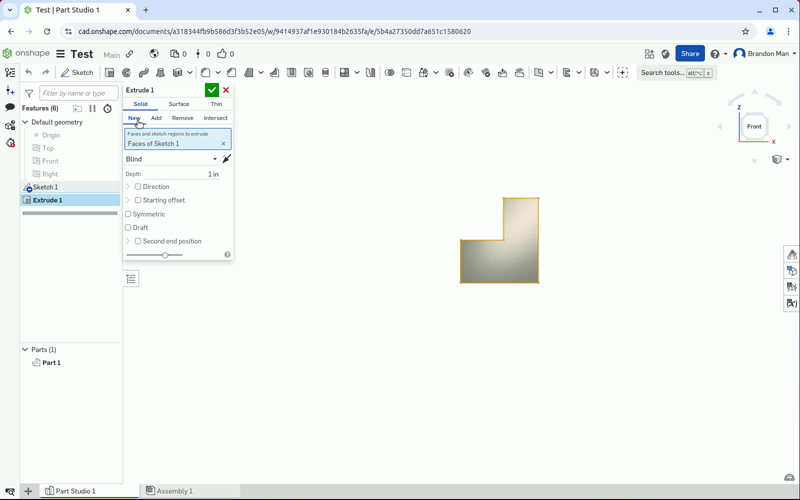
click(137, 120)
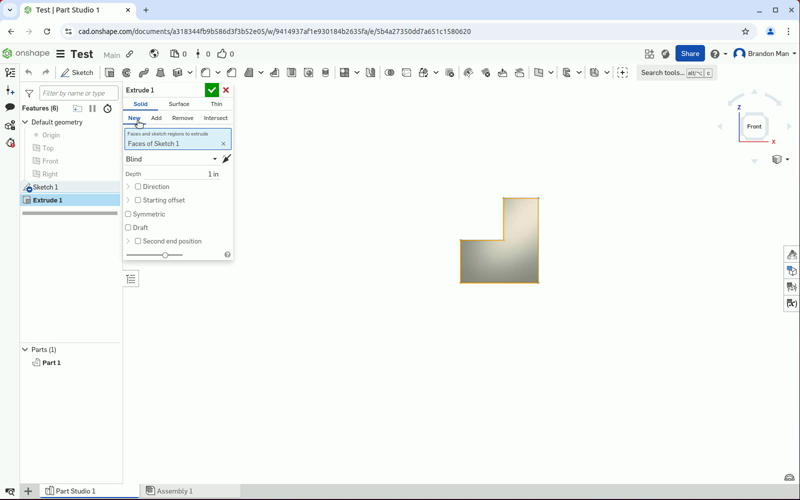
key(tab, 4)
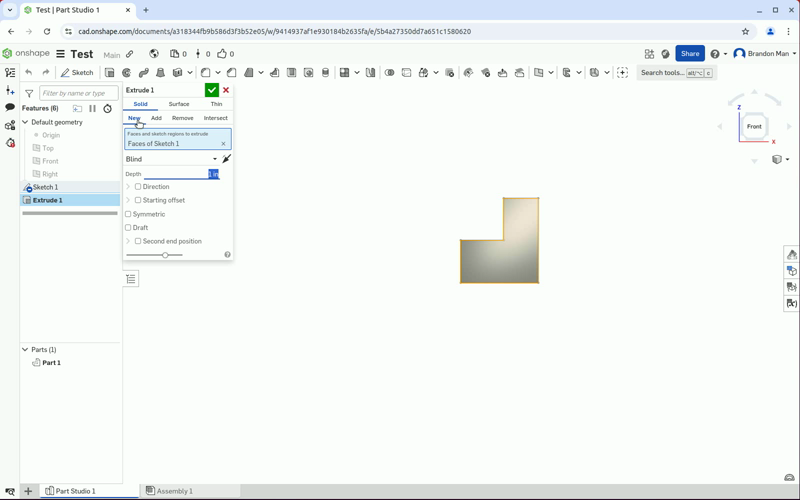
text(8.666)
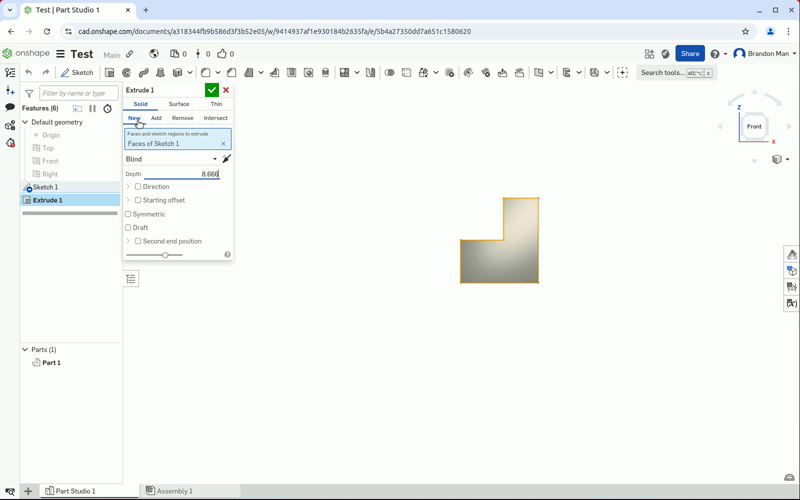
key(tab, 3)
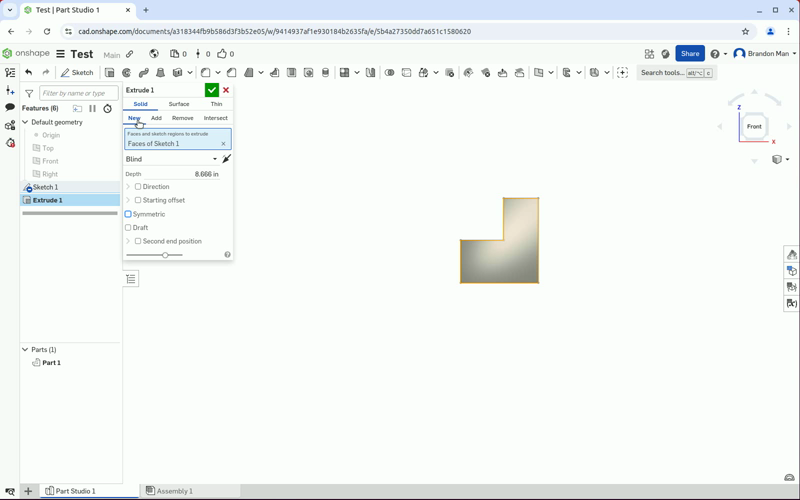
key(space)
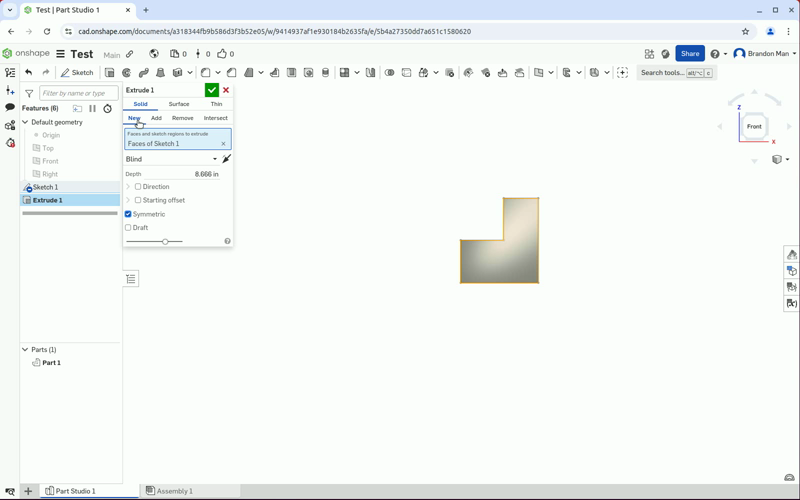
key(enter)
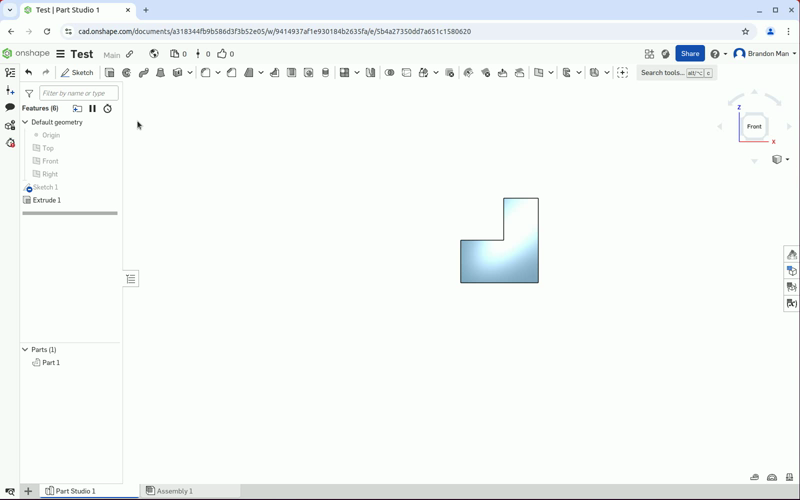
key(shift+h)
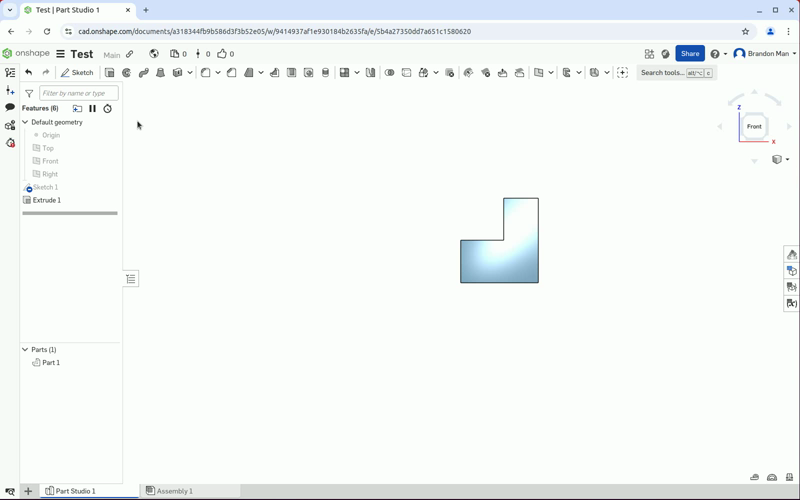
key(shift+h)
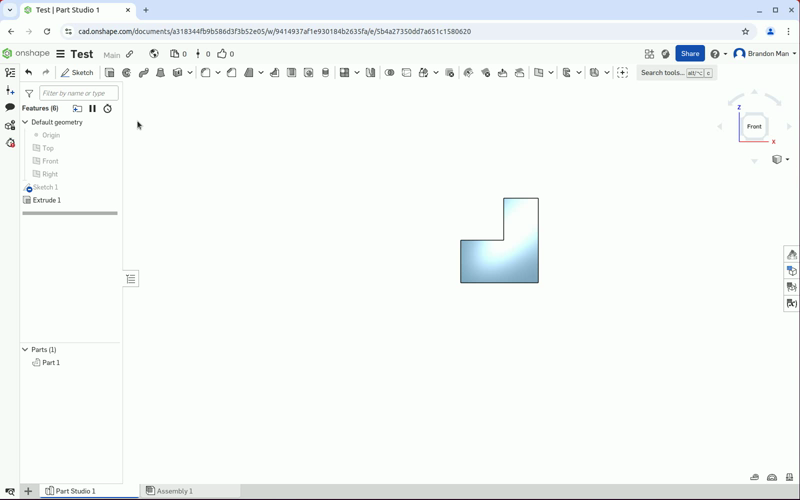
mouse_move(73, 189)
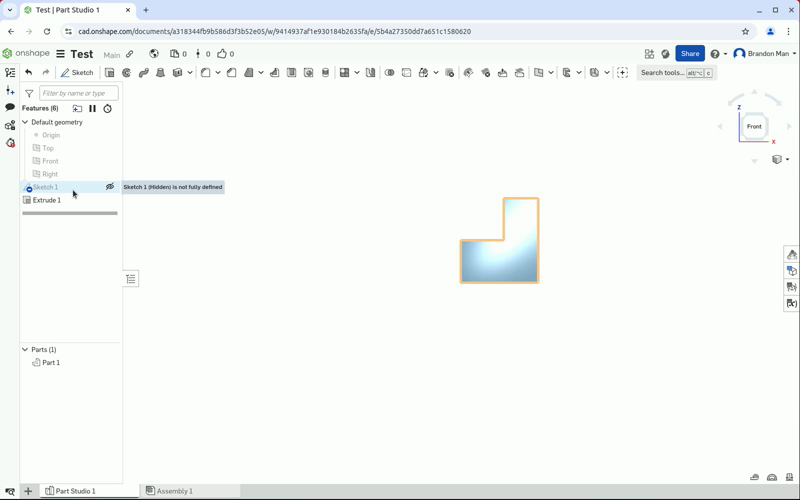
click(73, 189)
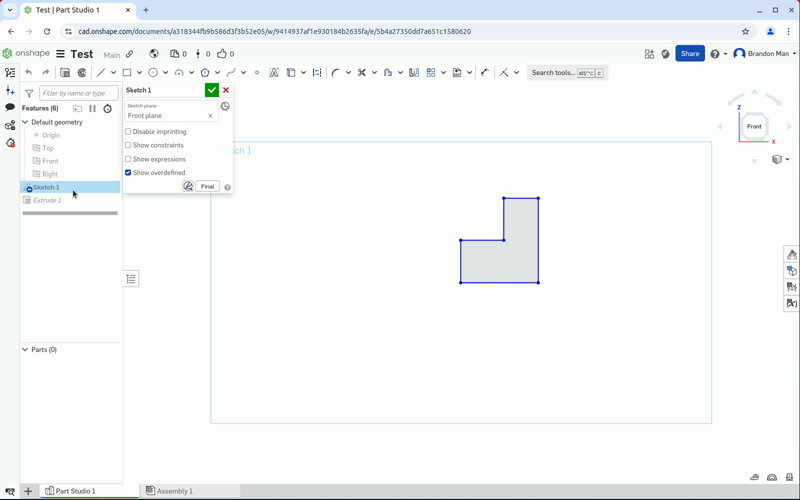
mouse_move(229, 92)
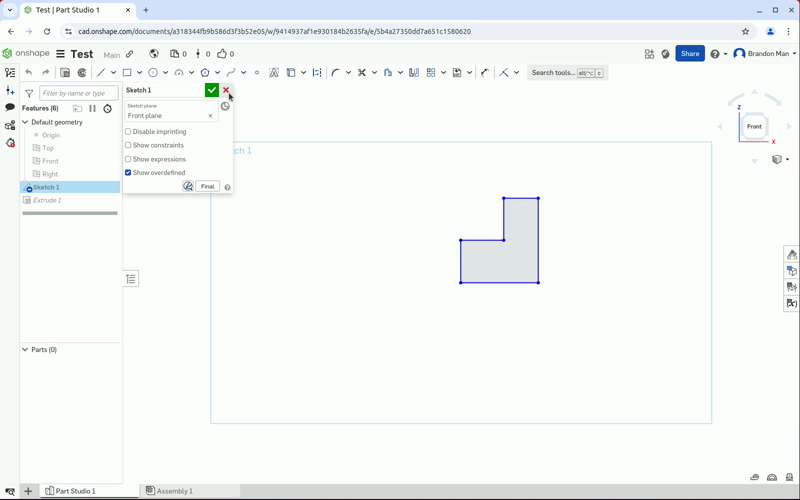
click(229, 92)
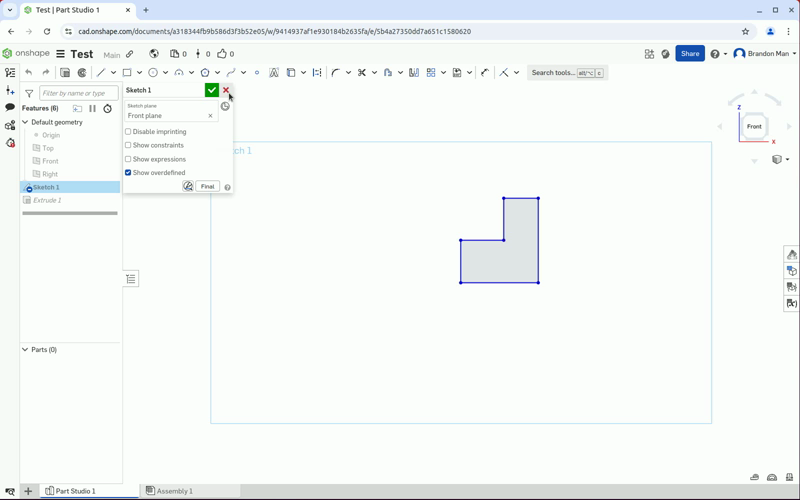
key(shift+s)
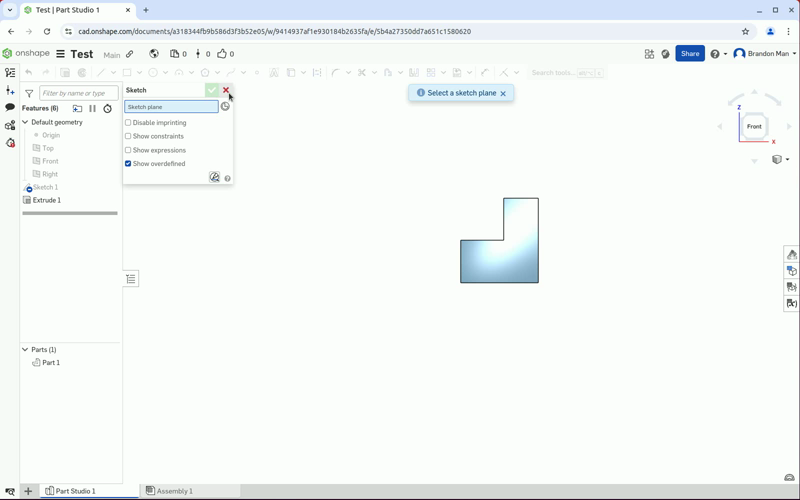
mouse_move(73, 163)
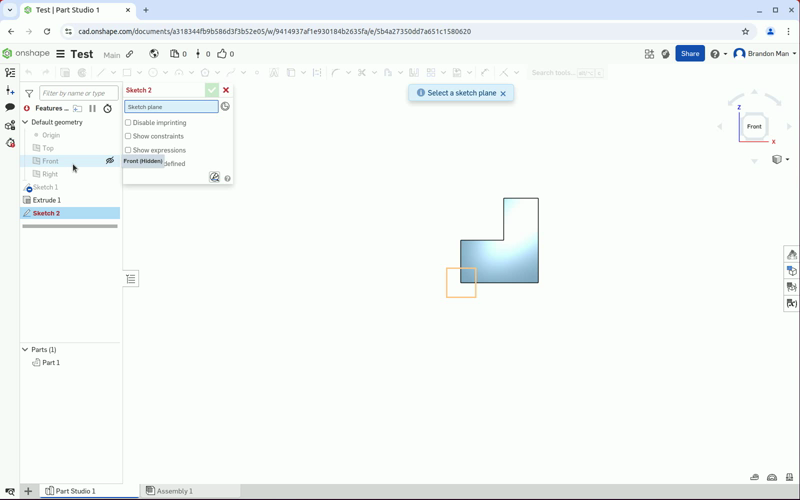
click(73, 163)
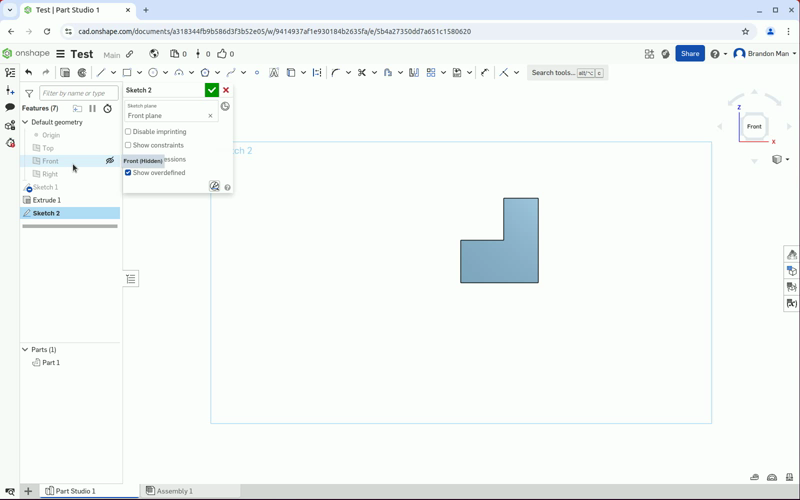
mouse_move(73, 352)
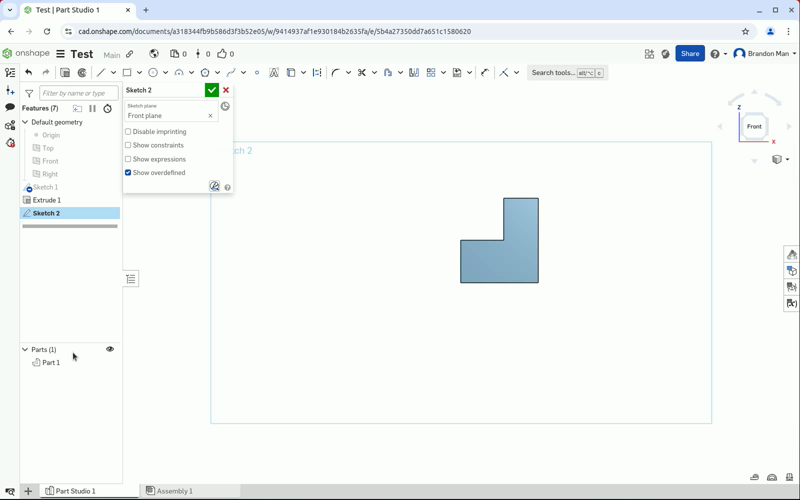
key(y)
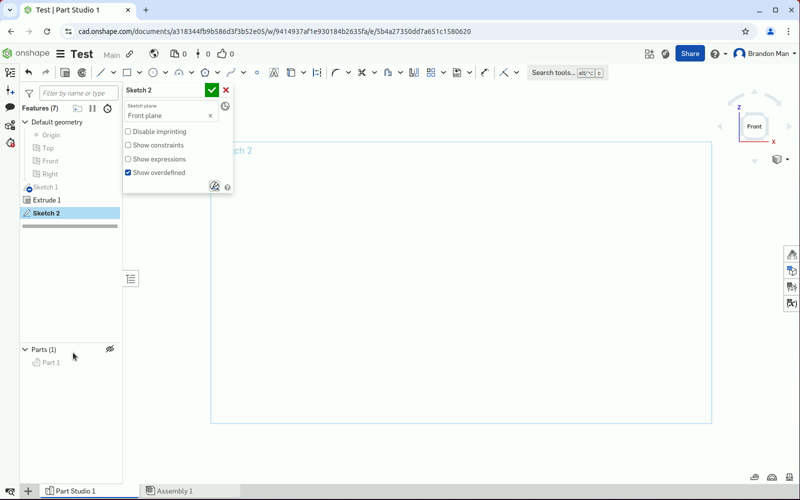
key(l)
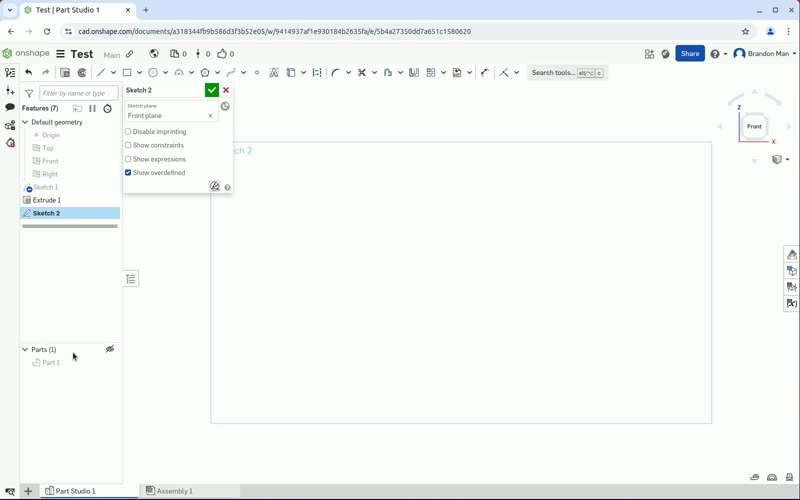
key_down(shift)
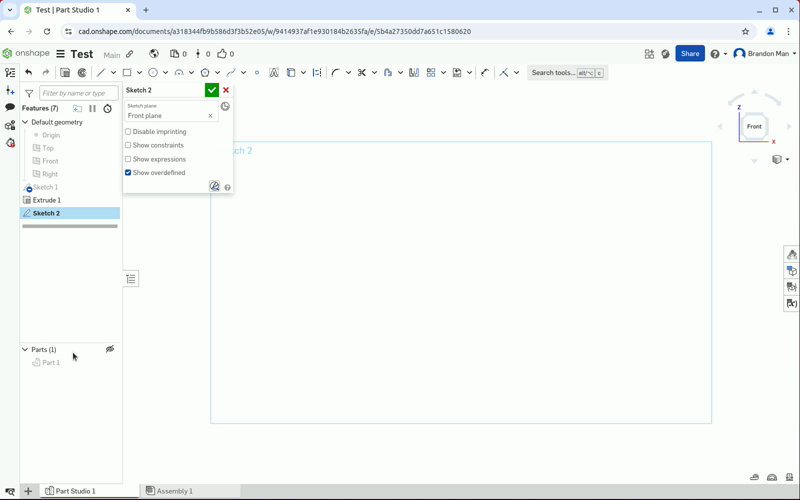
mouse_move(460, 240)
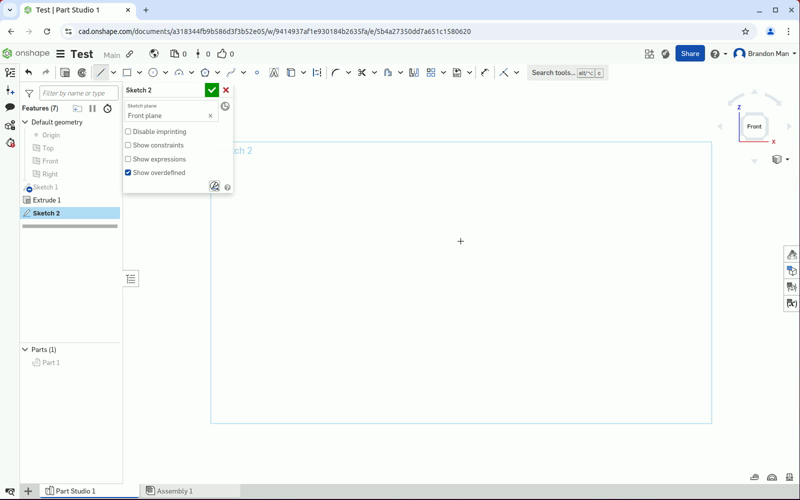
click(460, 240)
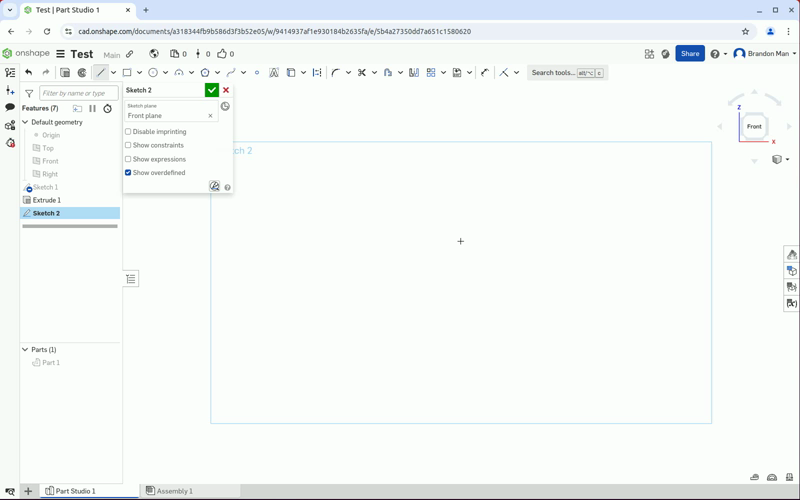
key_up(shift)
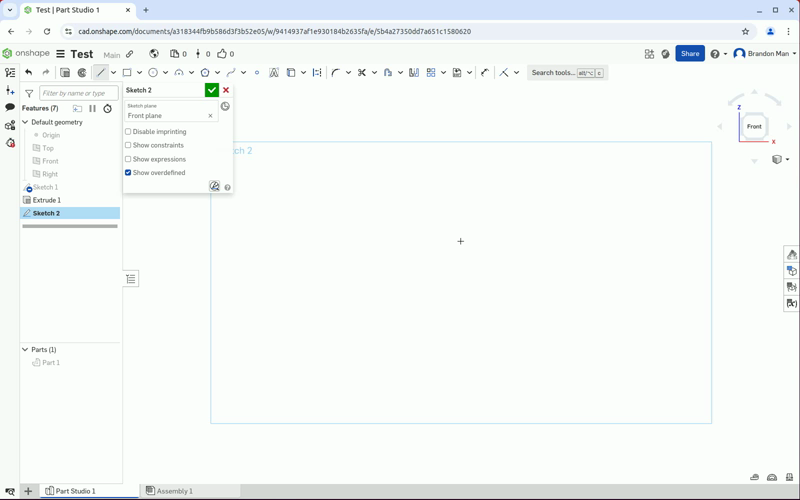
key_down(shift)
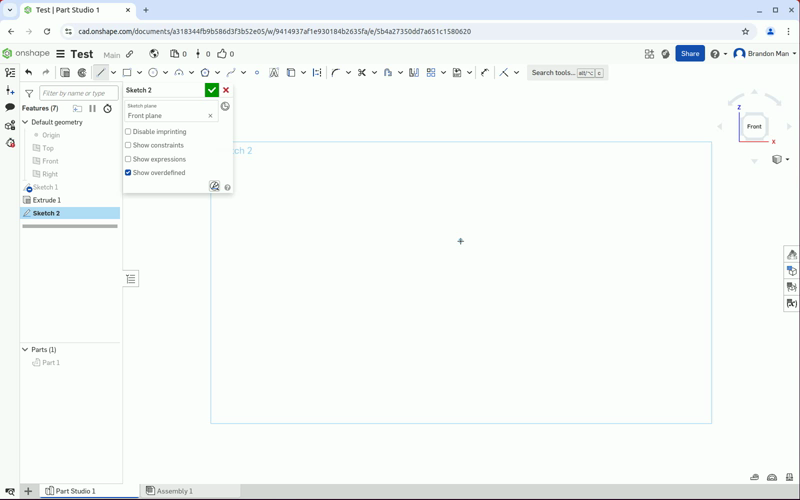
mouse_move(490, 240)
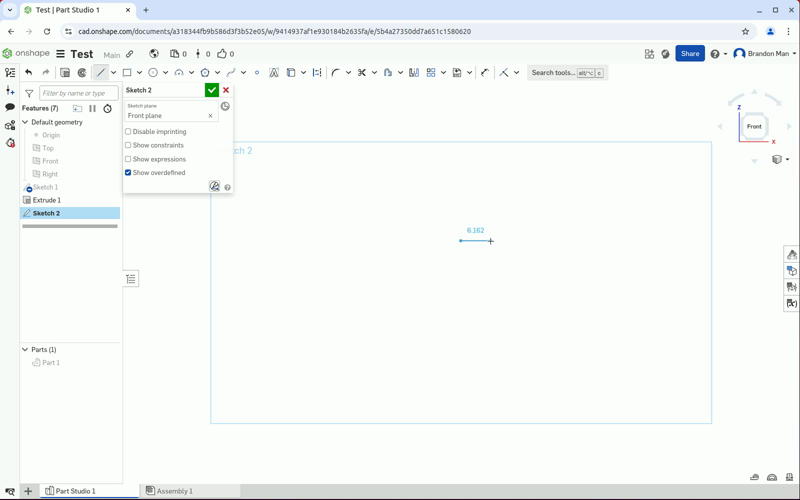
mouse_move(503, 240)
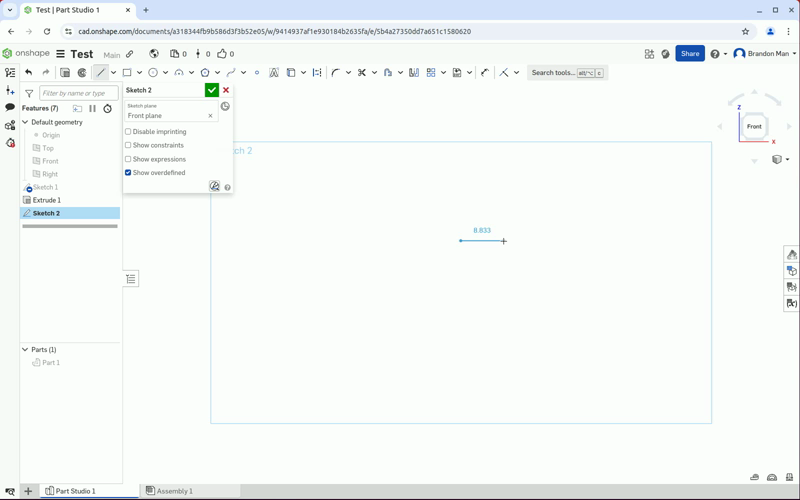
click(503, 240)
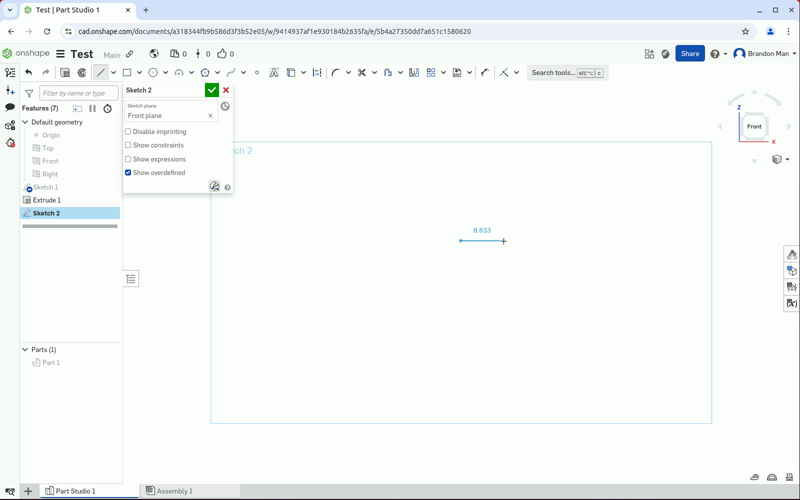
key_up(shift)
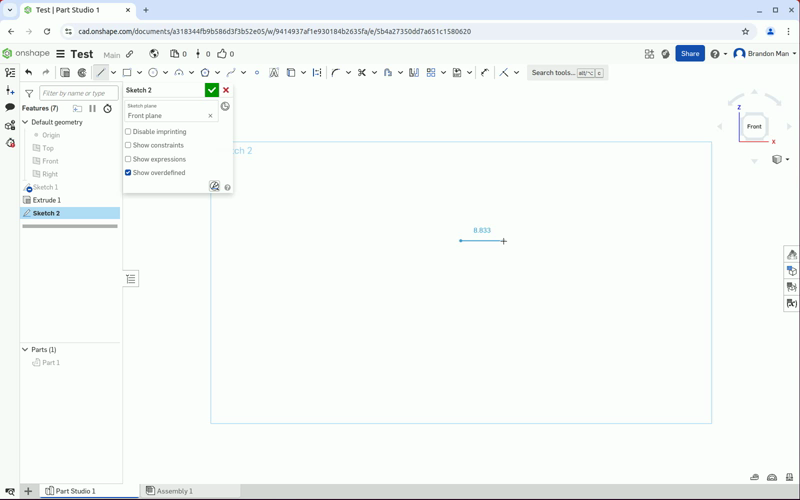
key_down(shift)
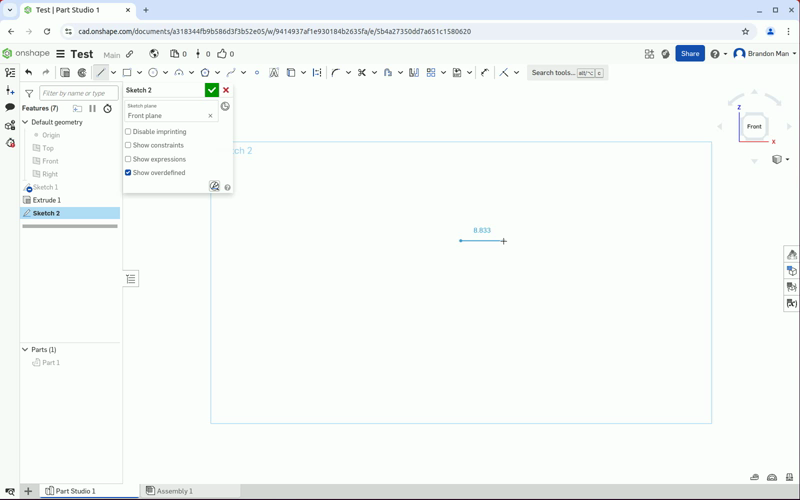
mouse_move(533, 240)
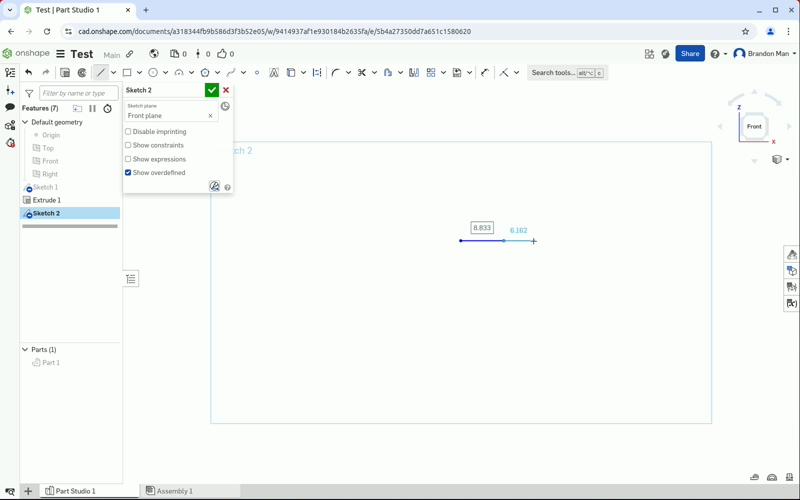
mouse_move(503, 197)
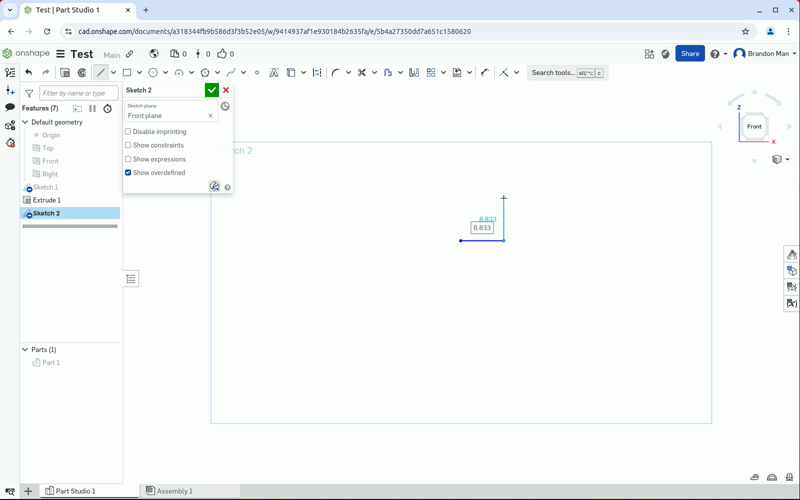
click(503, 197)
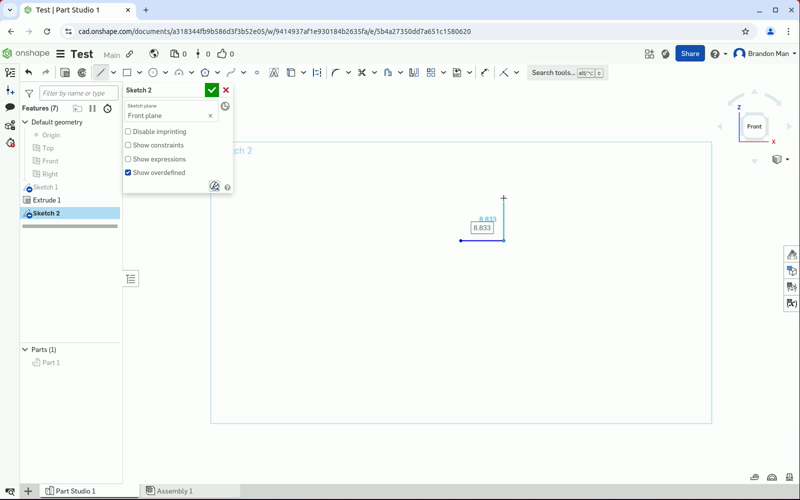
key_up(shift)
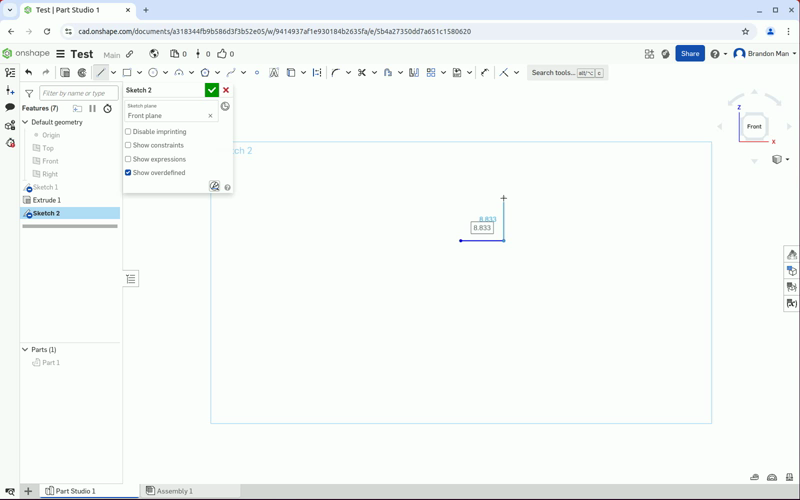
key_down(shift)
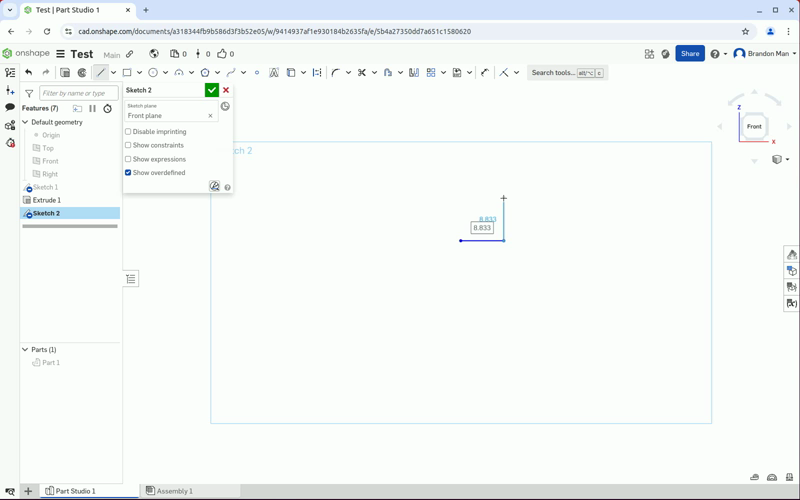
mouse_move(533, 197)
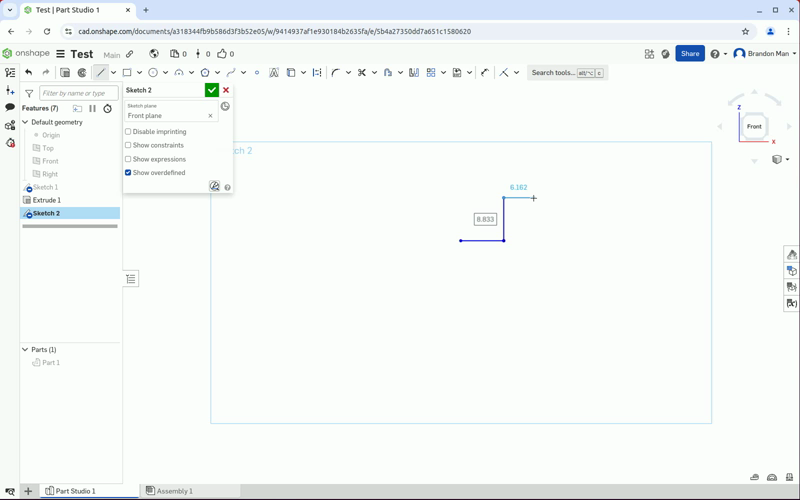
mouse_move(460, 197)
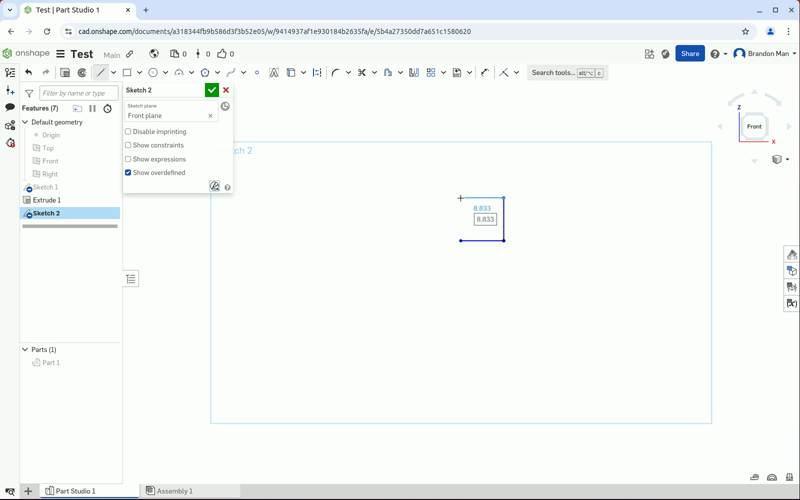
click(460, 197)
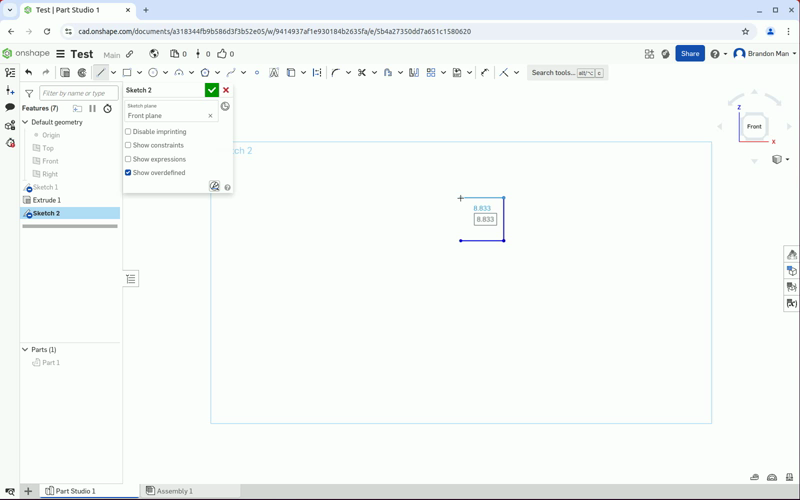
key_up(shift)
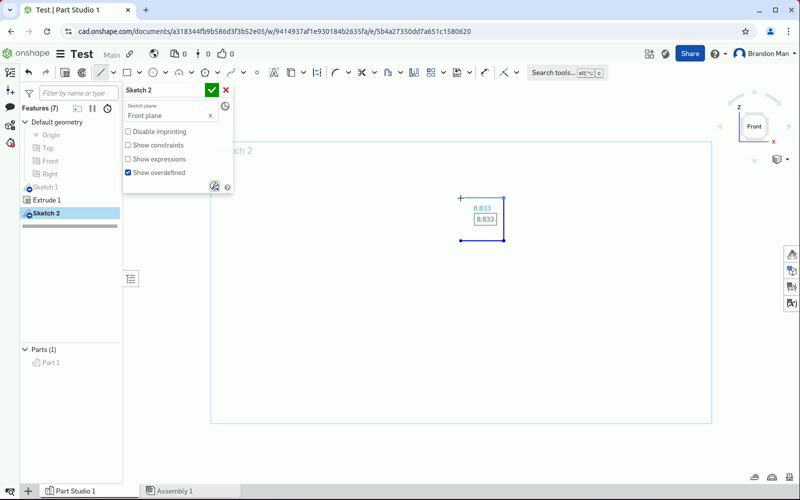
mouse_move(490, 197)
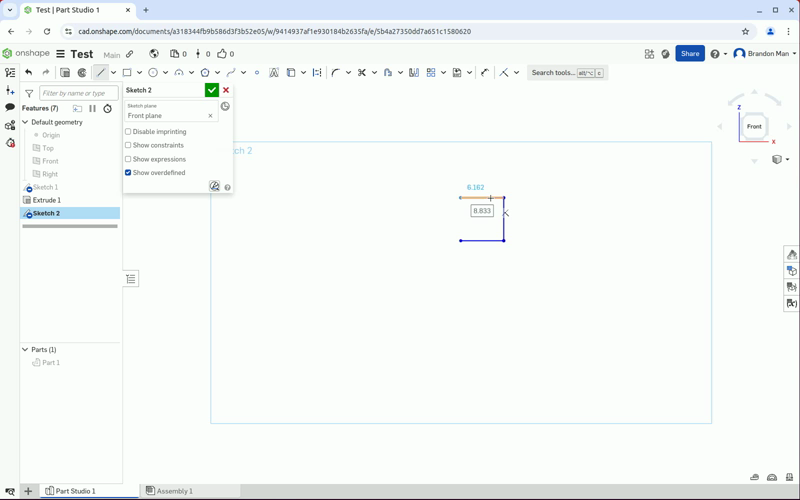
key_down(shift)
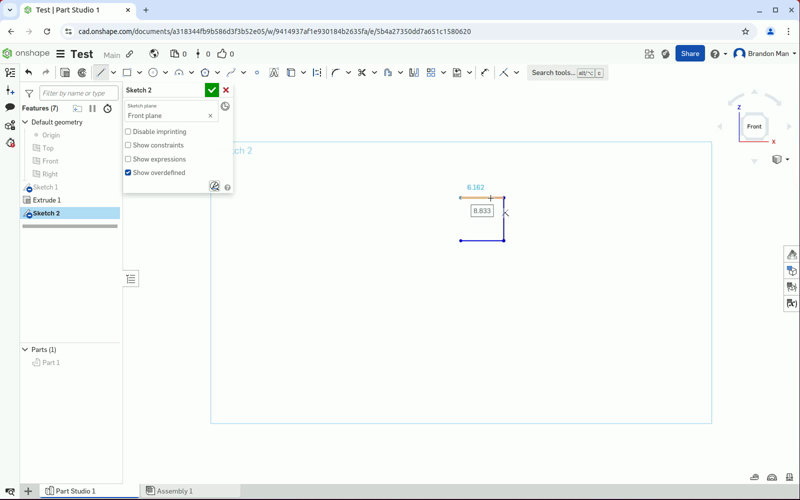
mouse_move(460, 240)
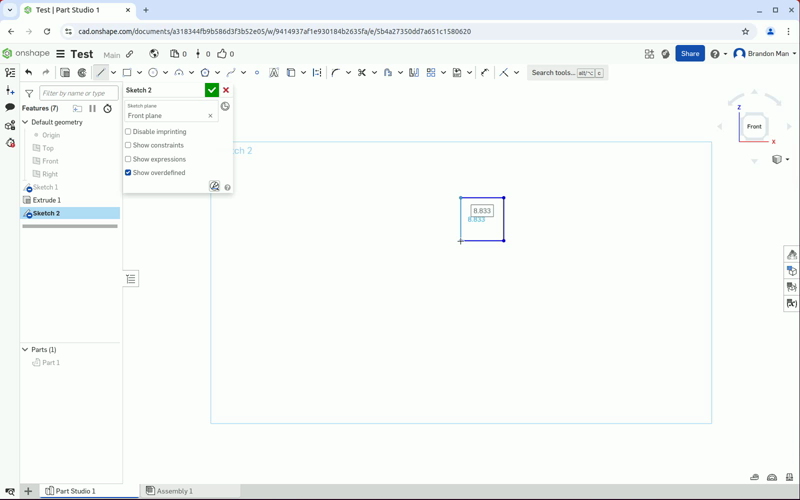
key_up(shift)
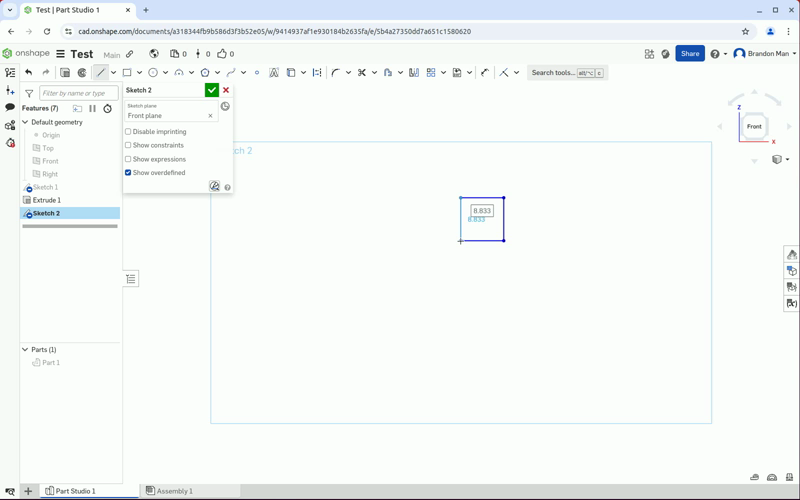
click(460, 240)
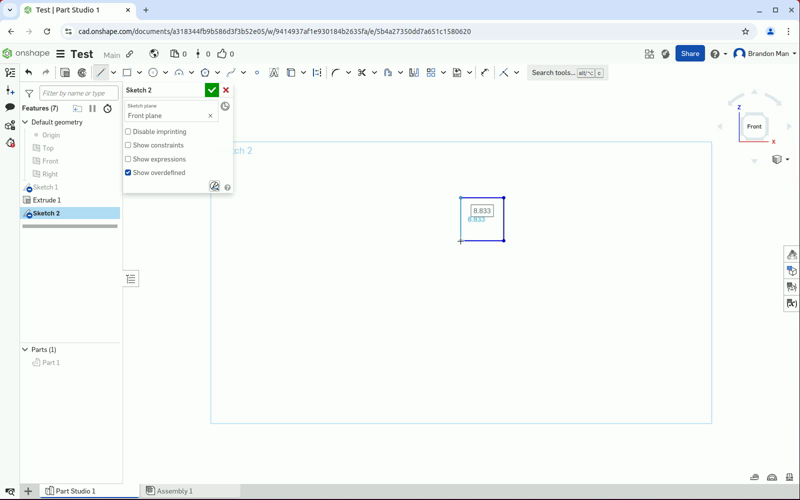
key(esc)
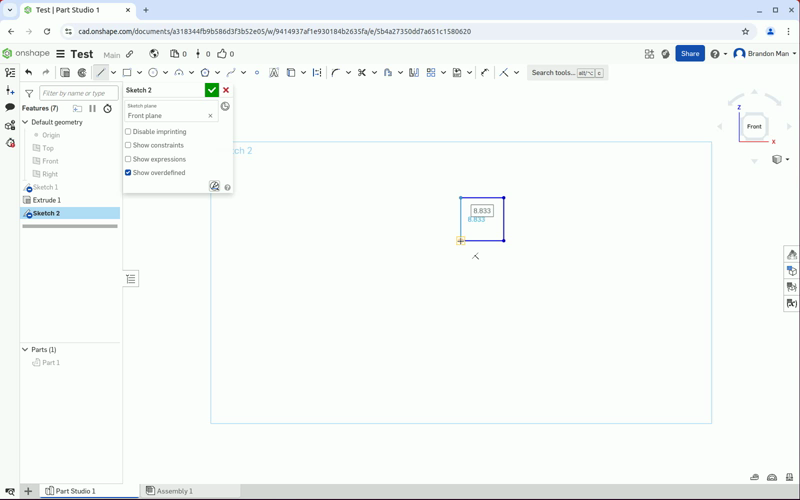
mouse_move(487, 206)
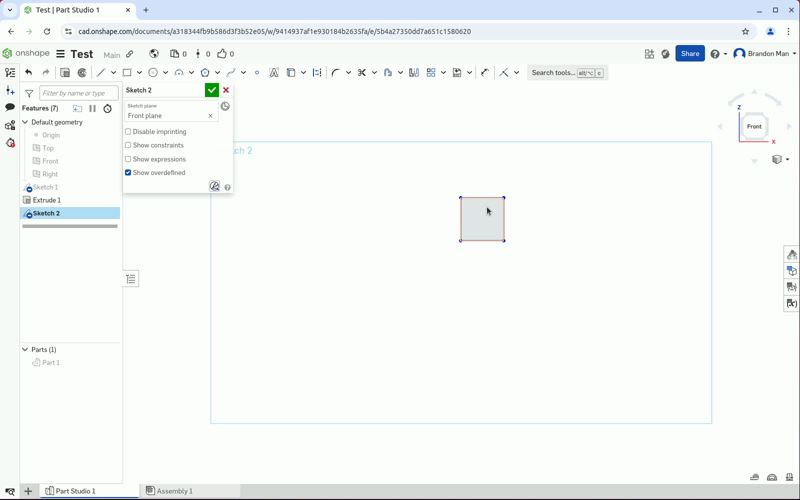
click(487, 206)
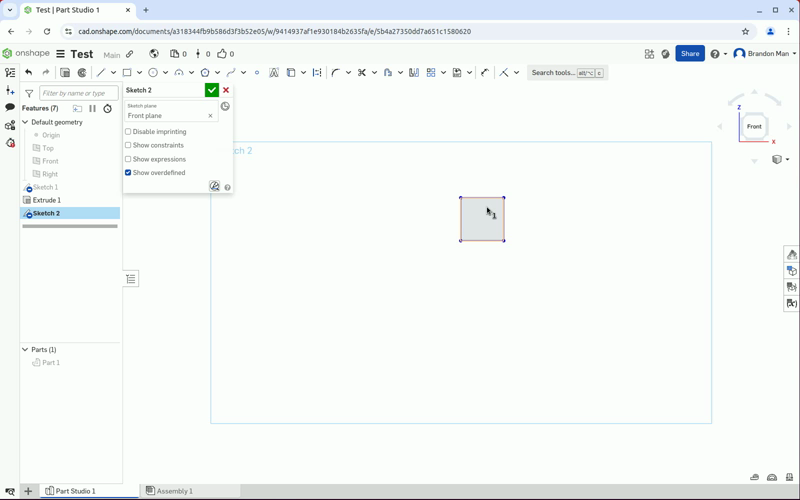
mouse_move(73, 352)
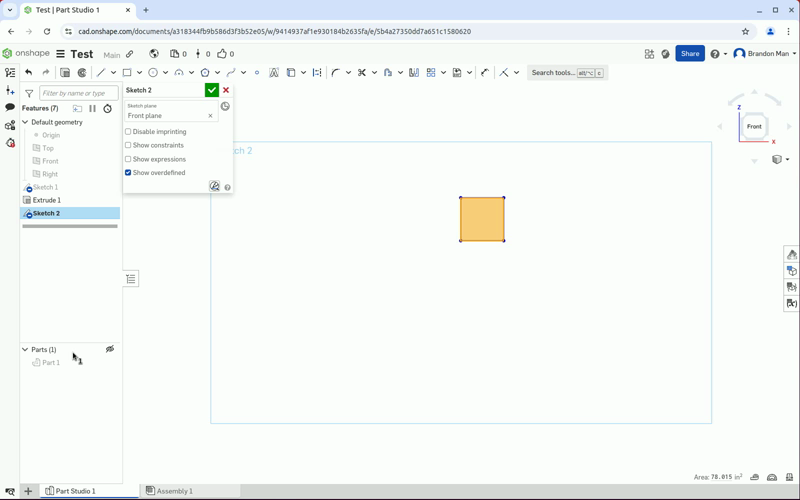
key(shift+y)
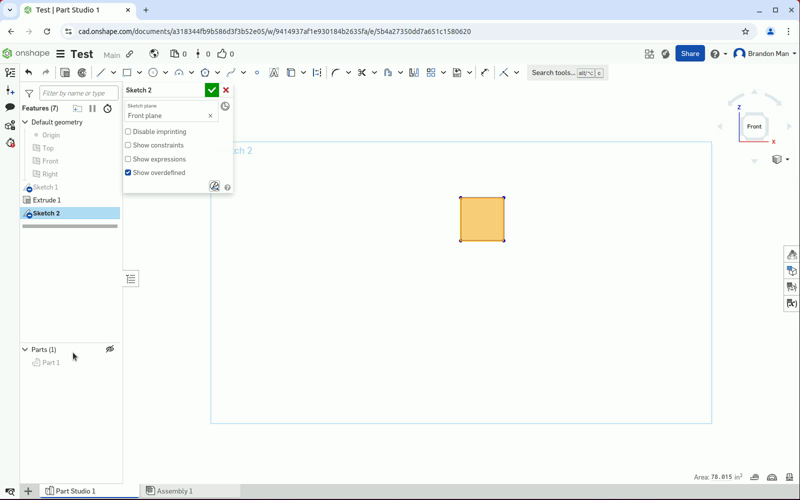
key(shift+e)
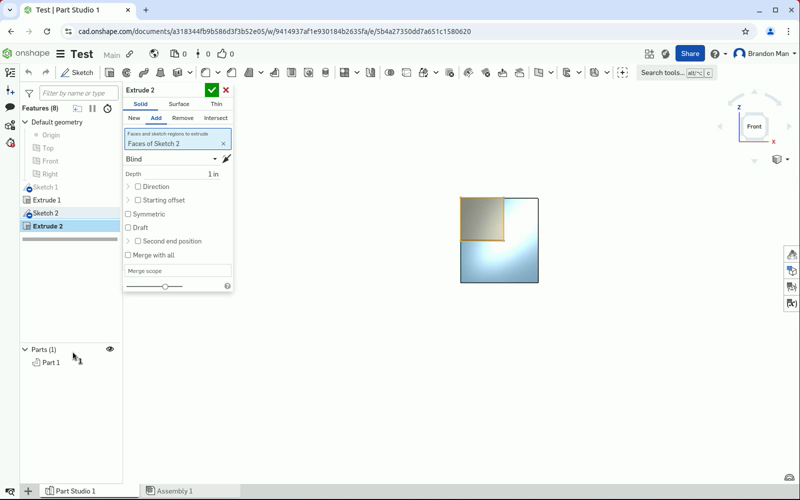
mouse_move(143, 106)
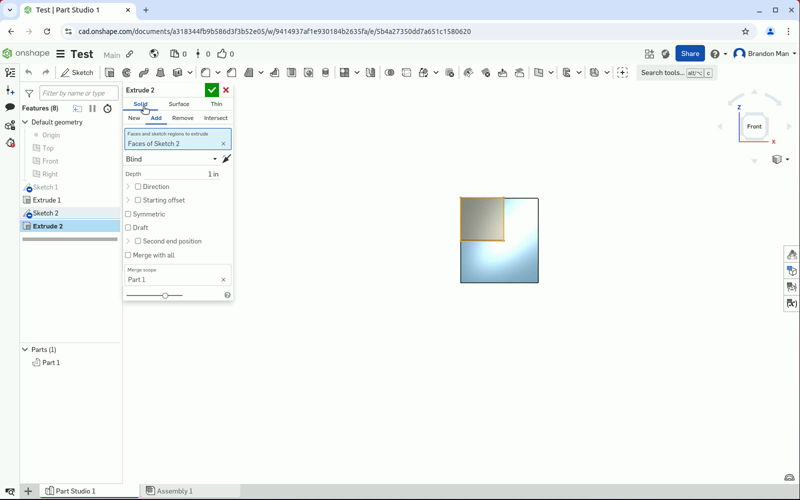
click(143, 106)
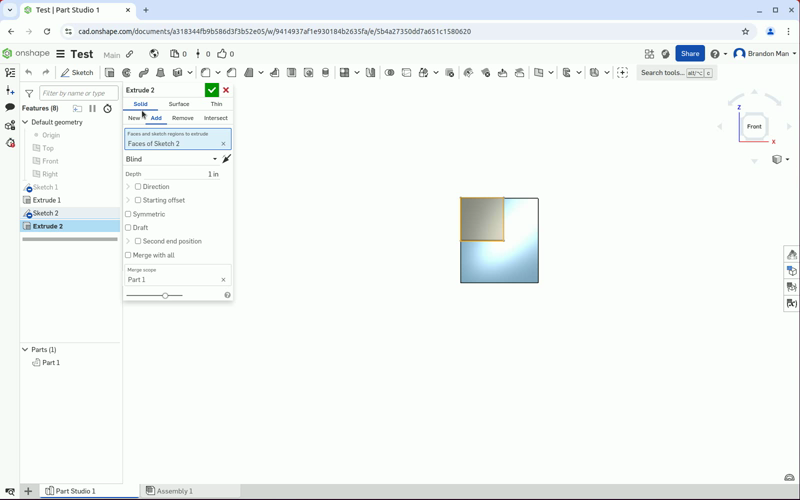
mouse_move(137, 120)
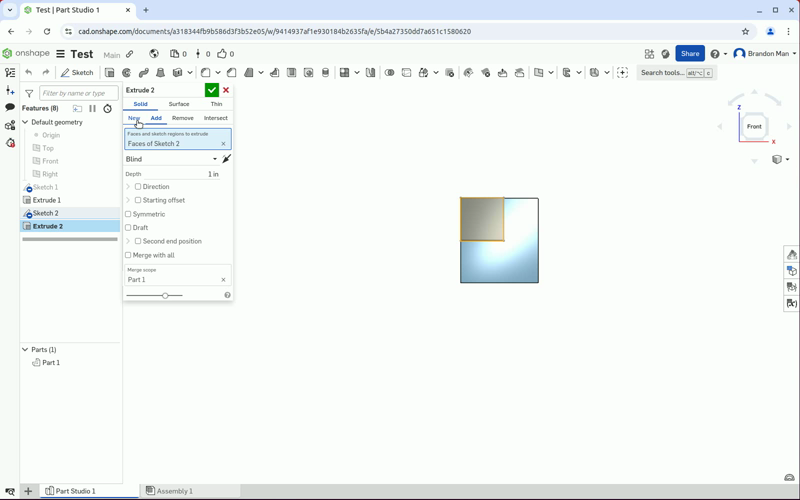
click(137, 120)
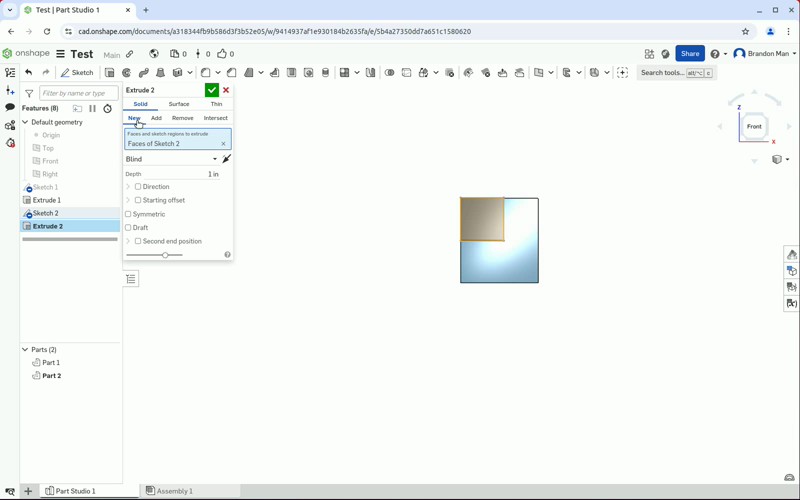
key(tab, 4)
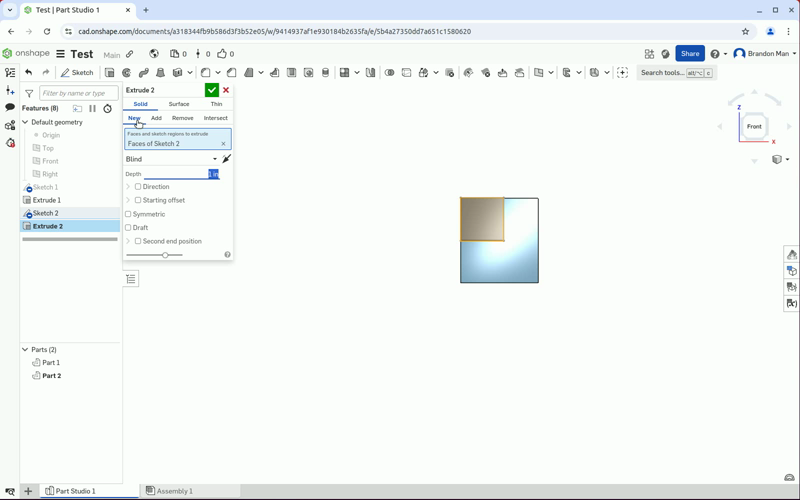
text(-4.333)
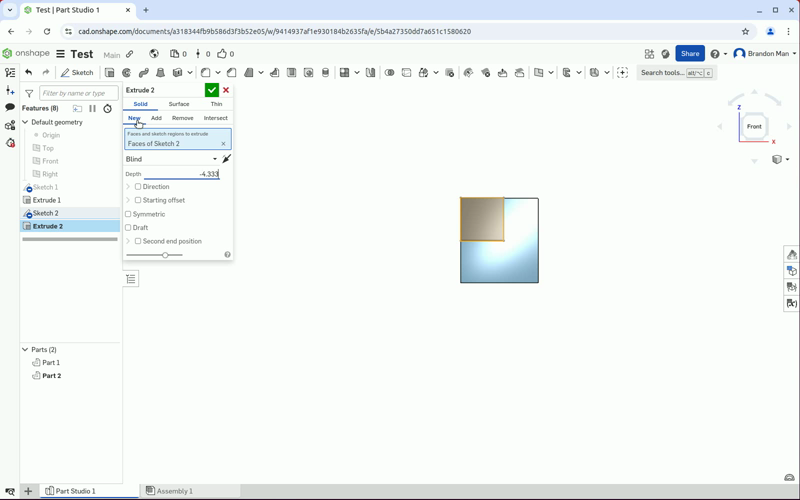
key(enter)
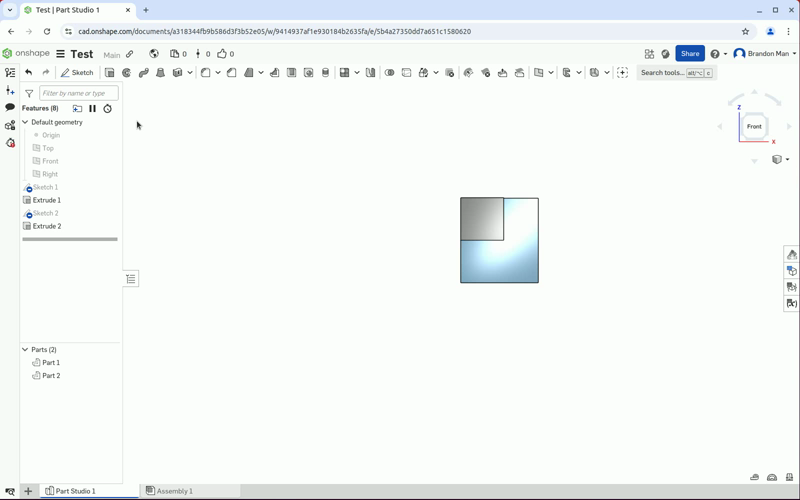
key(shift+h)
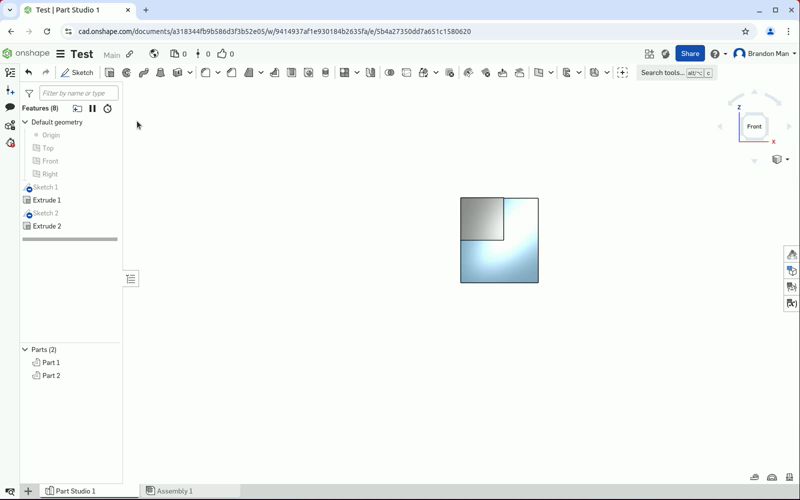
key(shift+h)
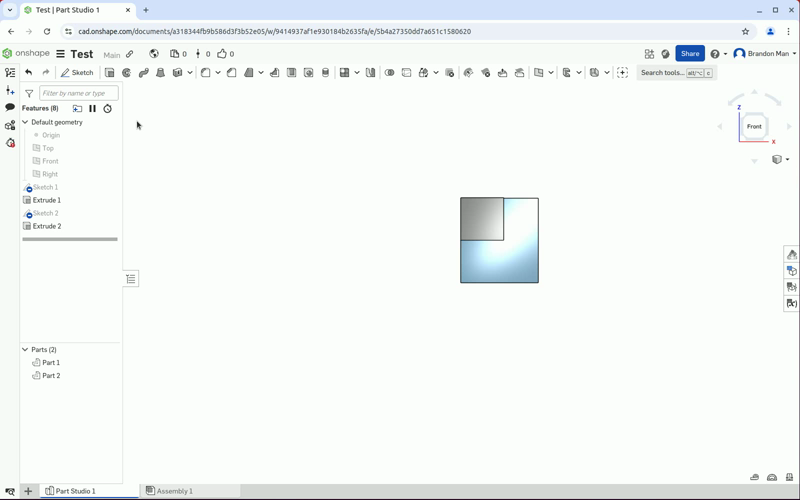
mouse_move(73, 189)
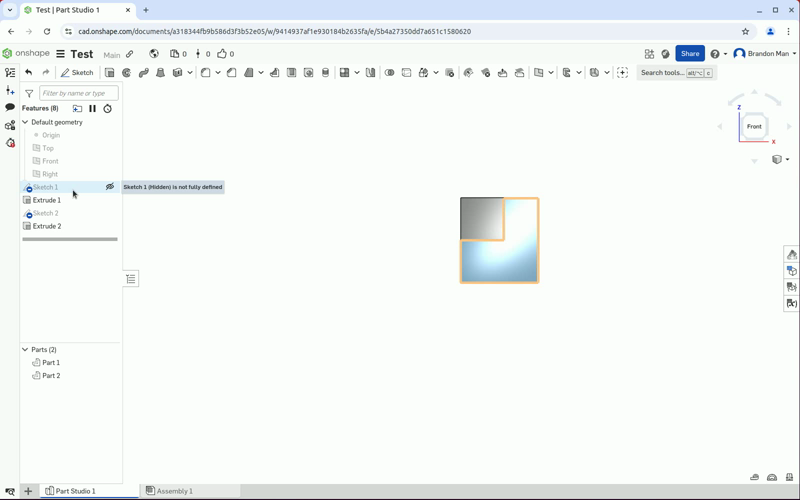
click(73, 189)
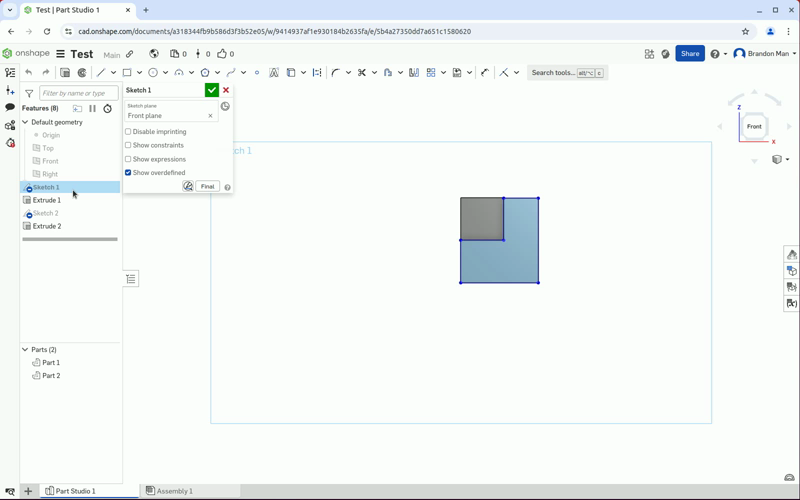
mouse_move(229, 92)
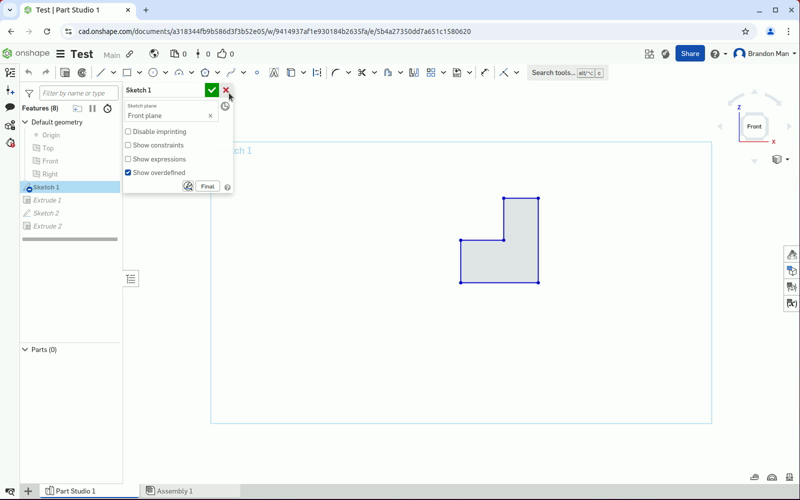
click(229, 92)
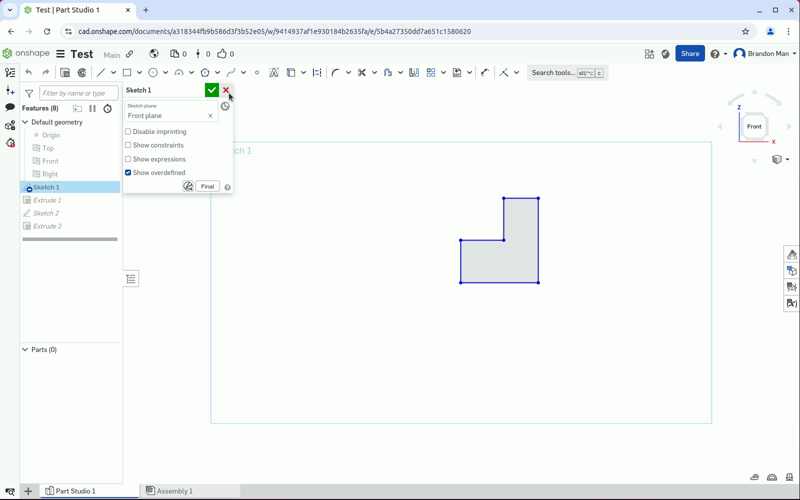
key(shift+s)
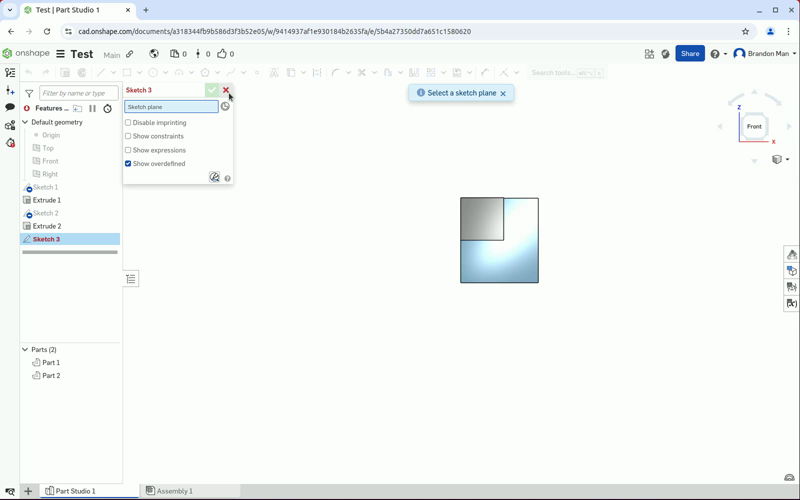
mouse_move(73, 163)
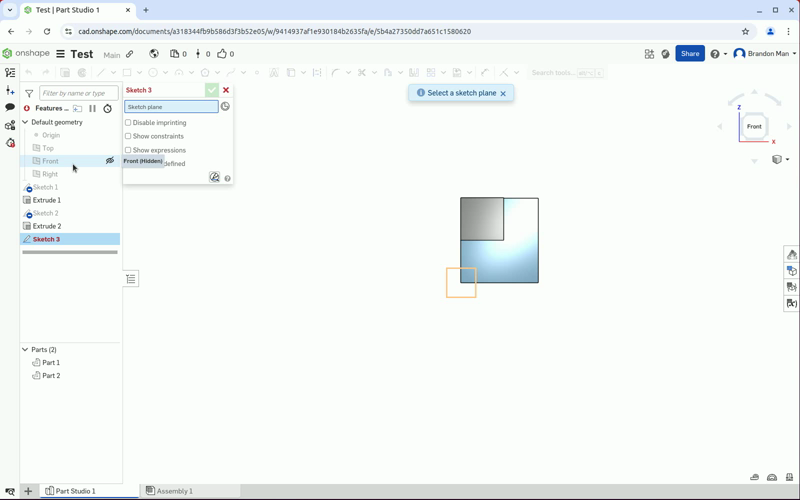
click(73, 163)
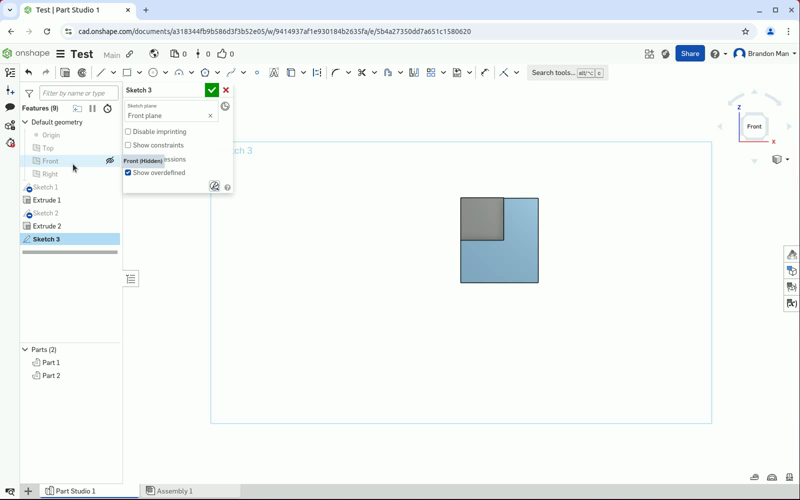
mouse_move(73, 352)
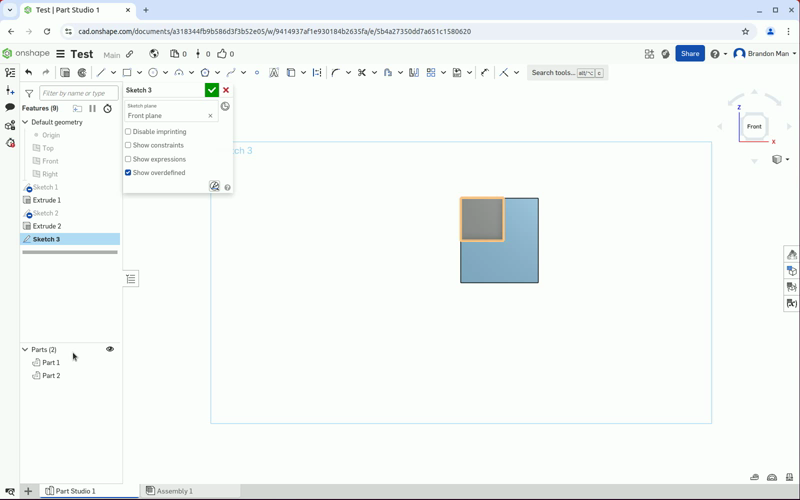
key(y)
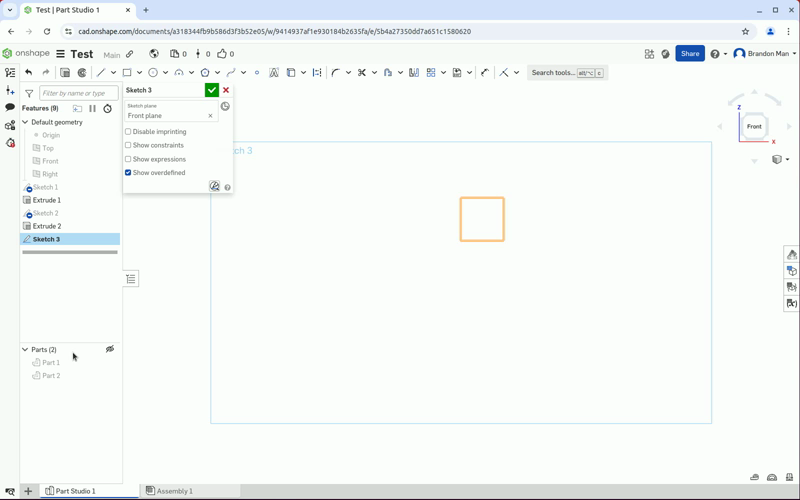
key(l)
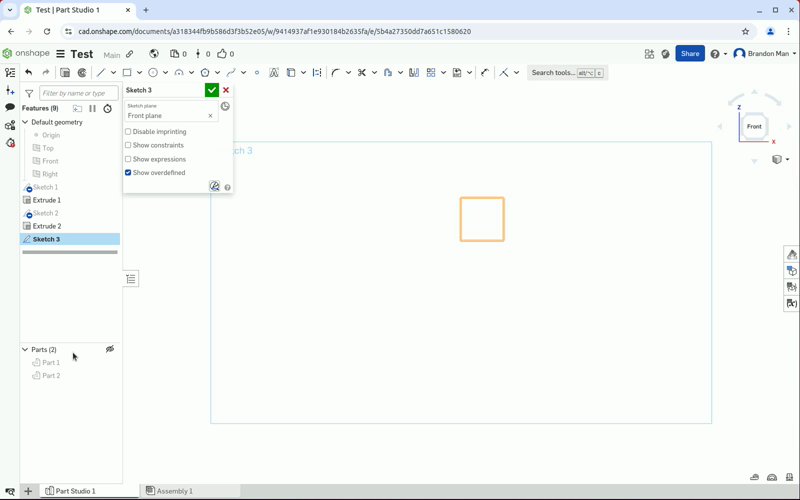
key_down(shift)
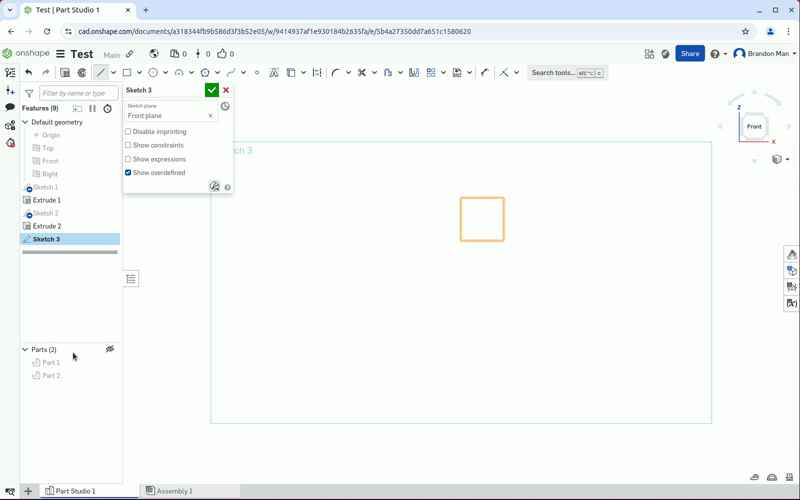
mouse_move(538, 282)
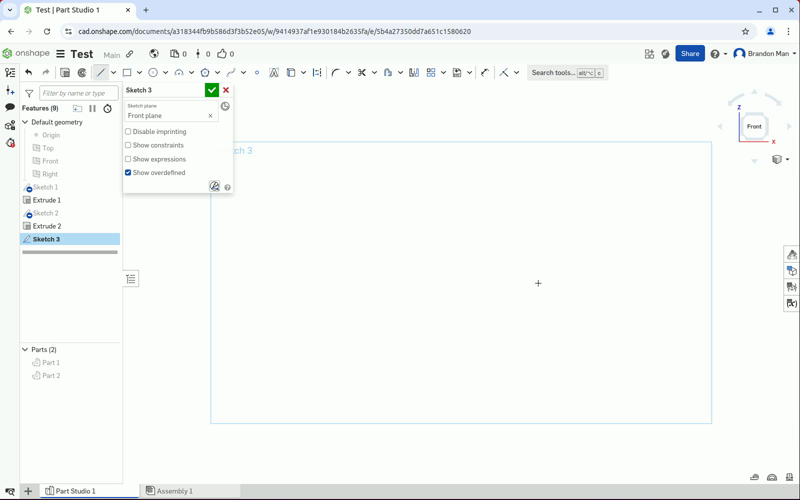
click(538, 282)
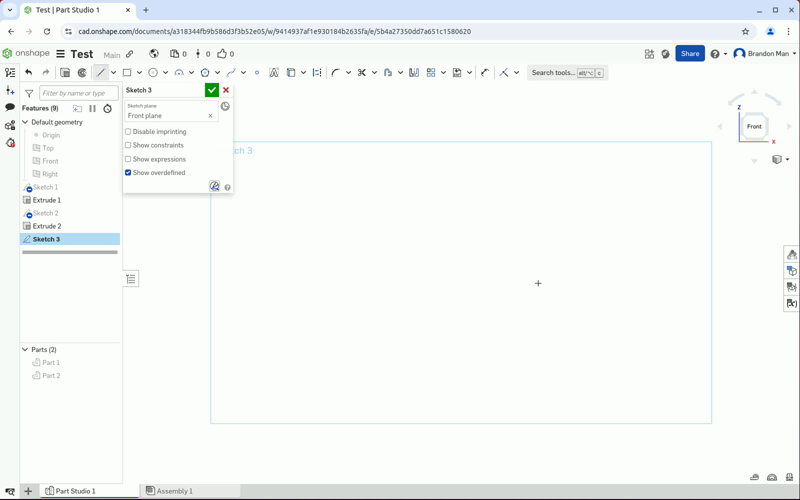
key_up(shift)
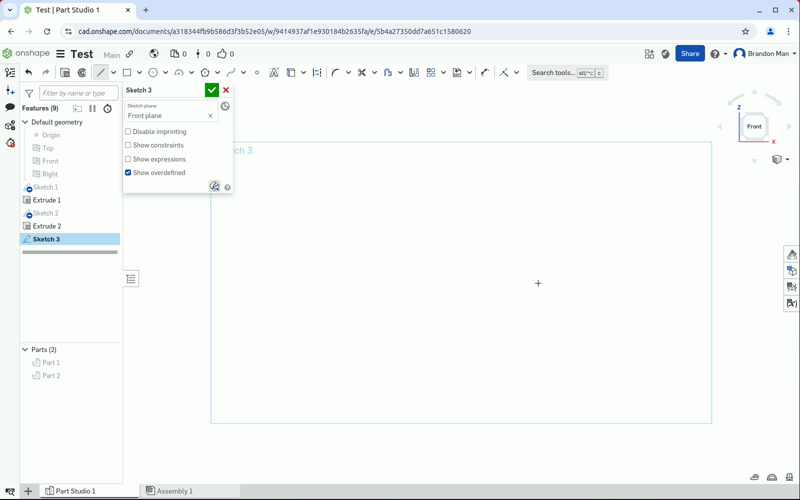
key_down(shift)
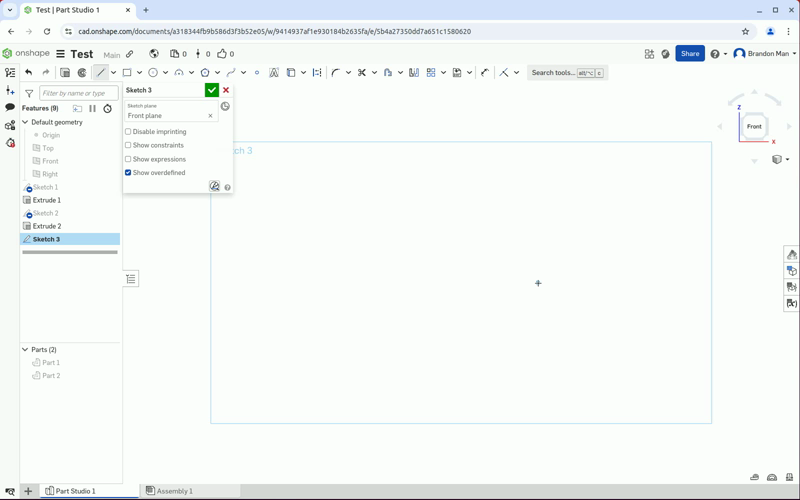
mouse_move(568, 282)
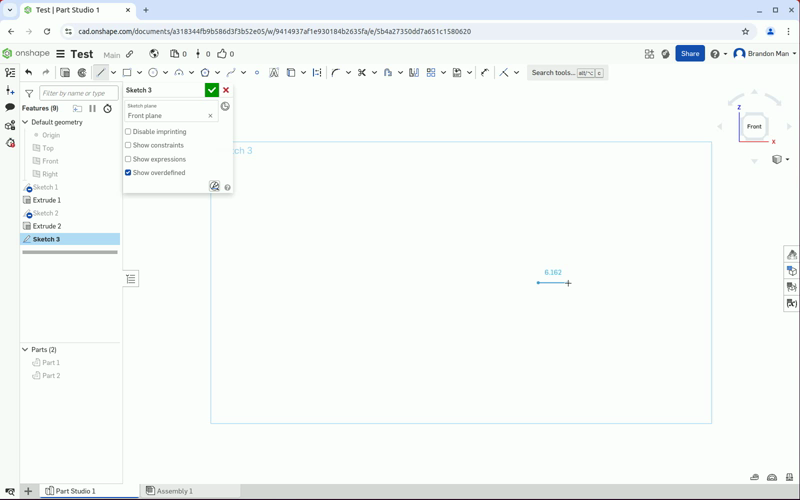
mouse_move(573, 282)
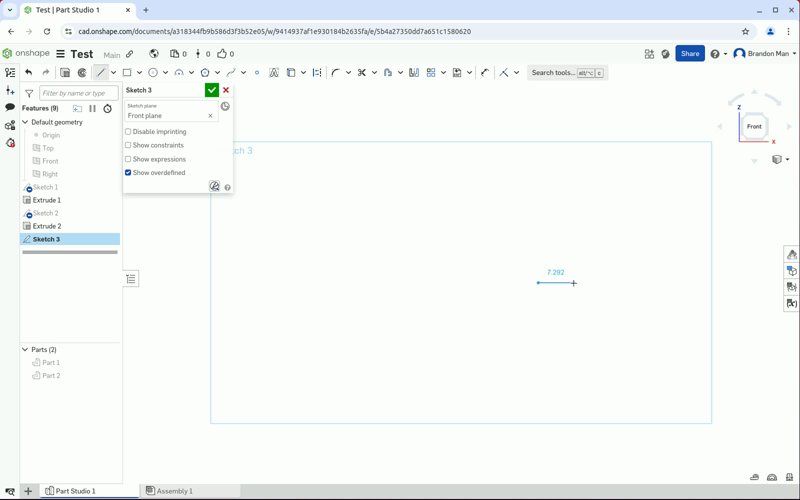
click(573, 282)
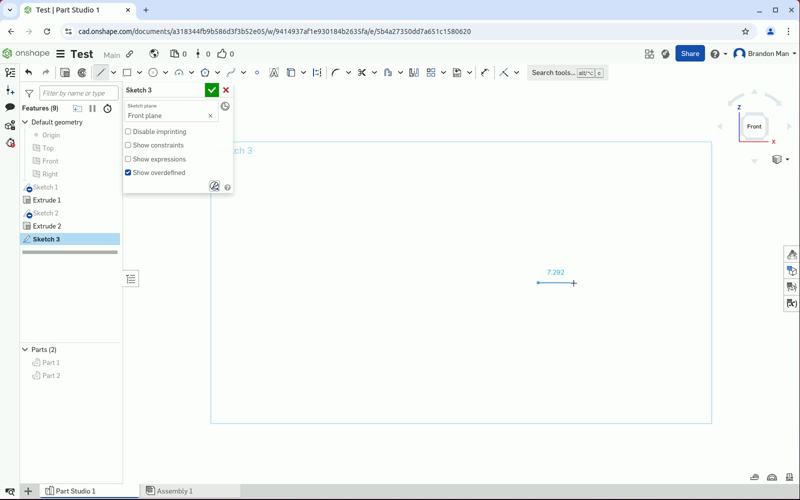
key_up(shift)
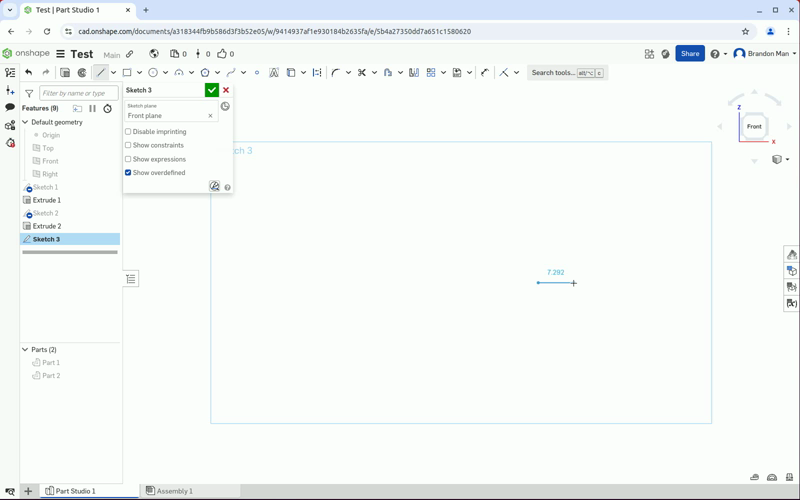
key_down(shift)
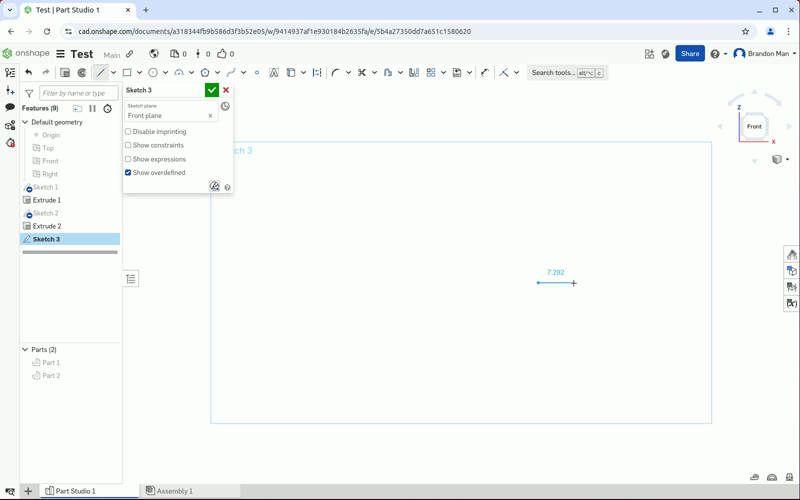
mouse_move(573, 198)
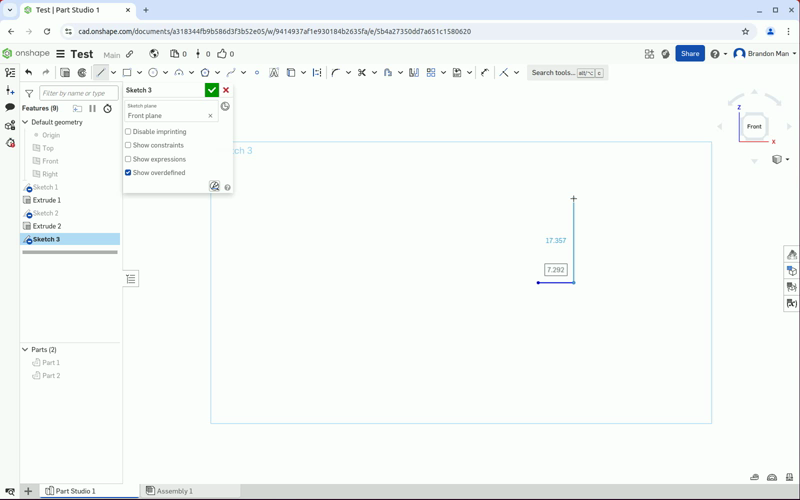
click(573, 198)
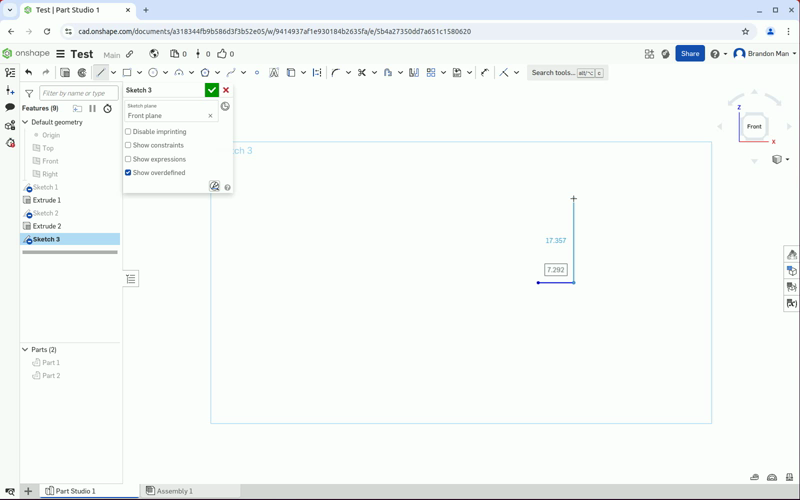
key_up(shift)
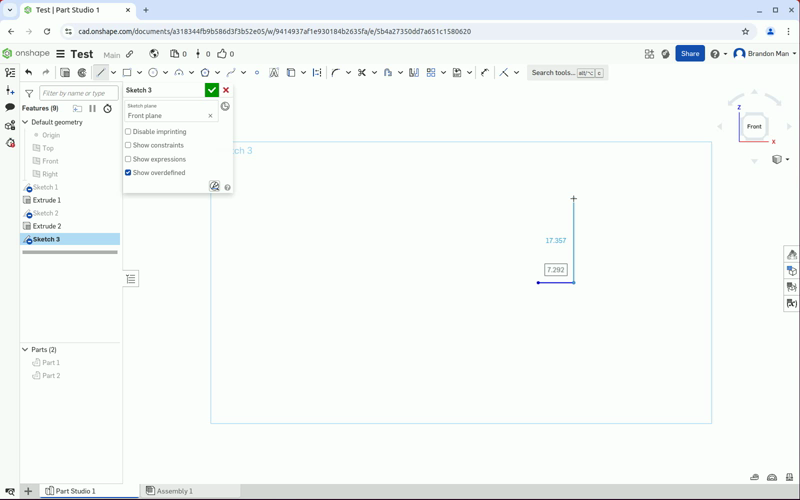
key_down(shift)
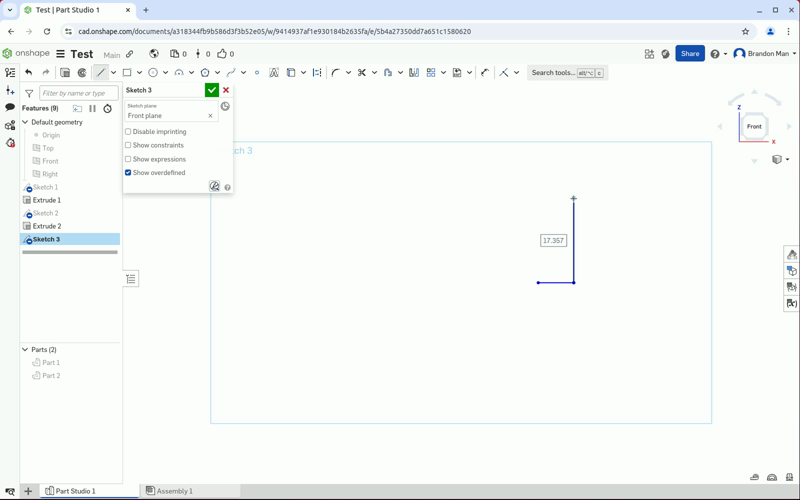
mouse_move(589, 198)
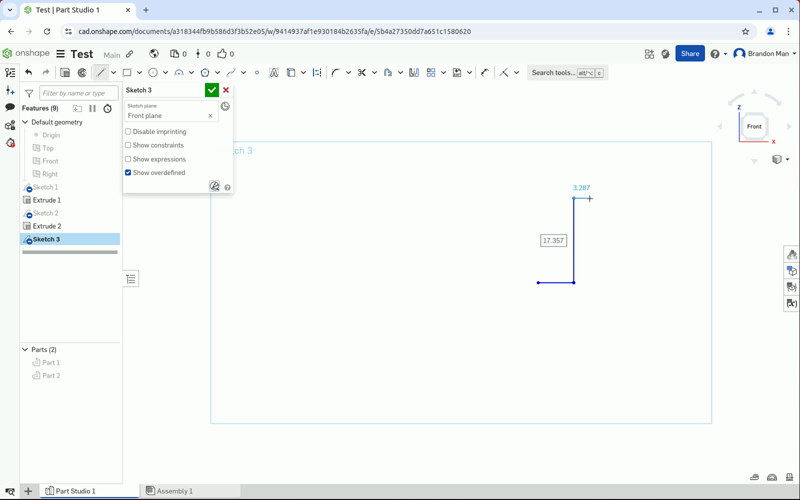
mouse_move(538, 198)
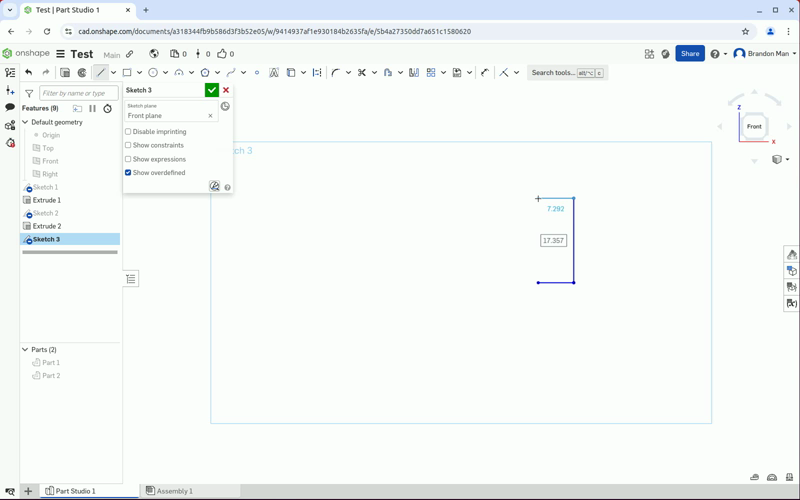
click(538, 198)
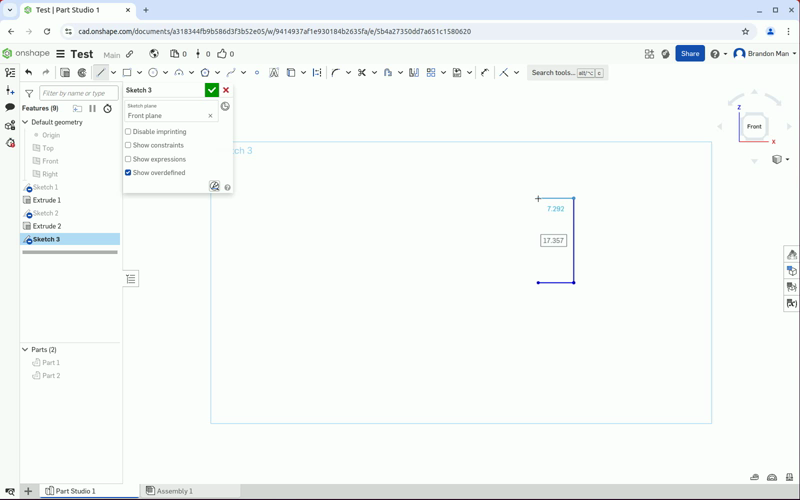
key_up(shift)
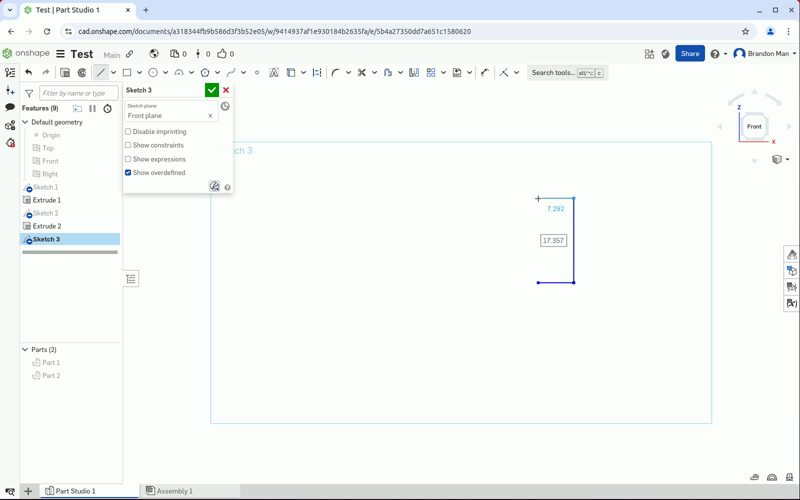
key_down(shift)
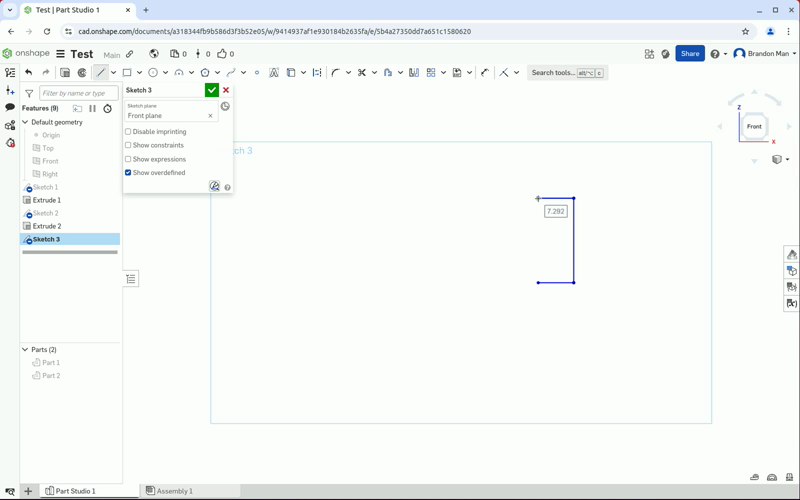
mouse_move(538, 282)
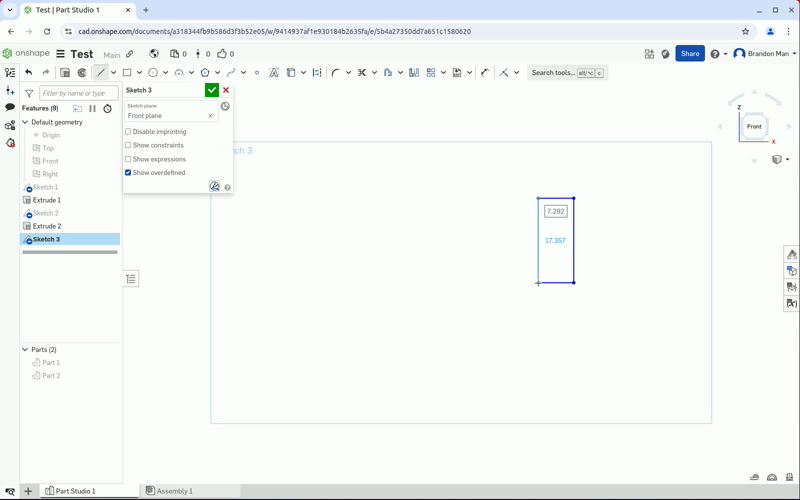
key_up(shift)
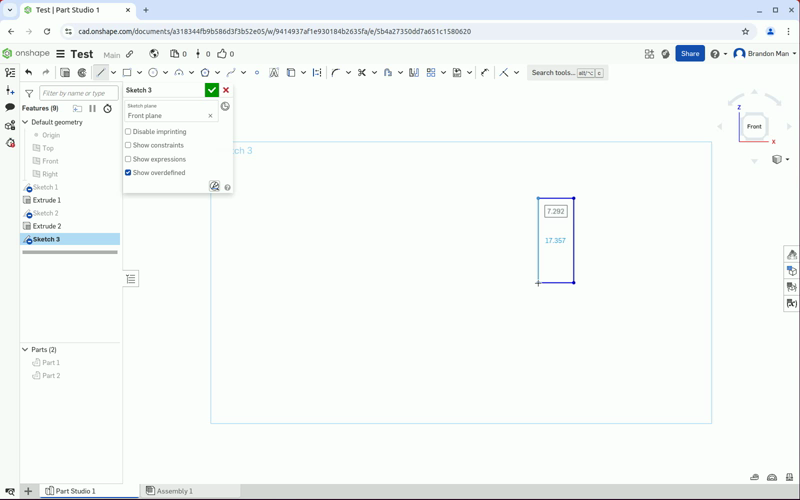
click(538, 282)
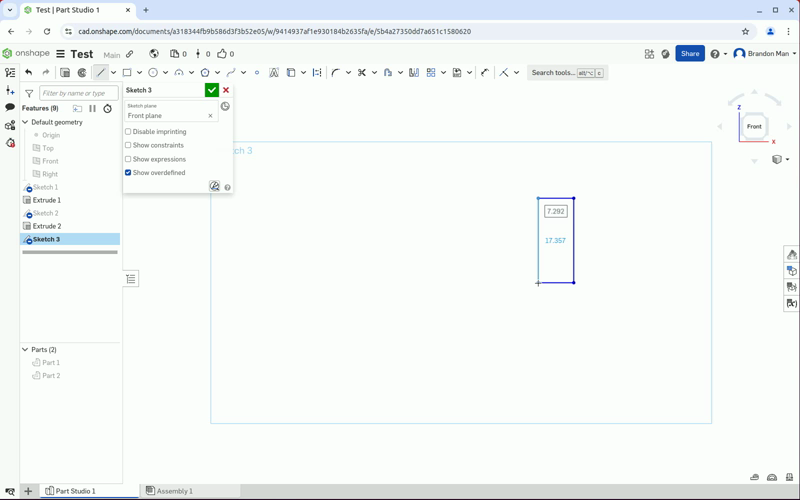
key(esc)
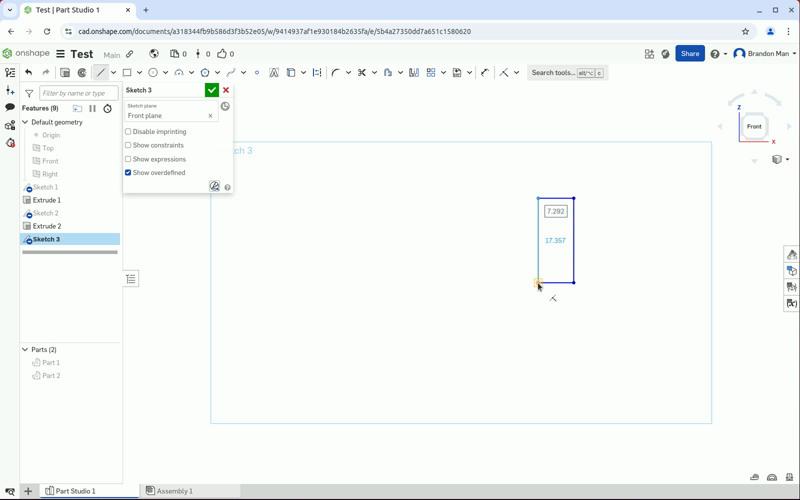
mouse_move(563, 264)
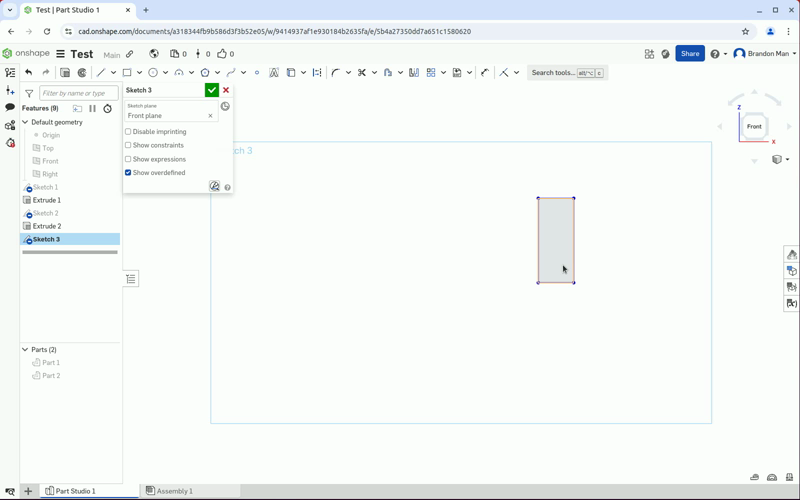
click(563, 264)
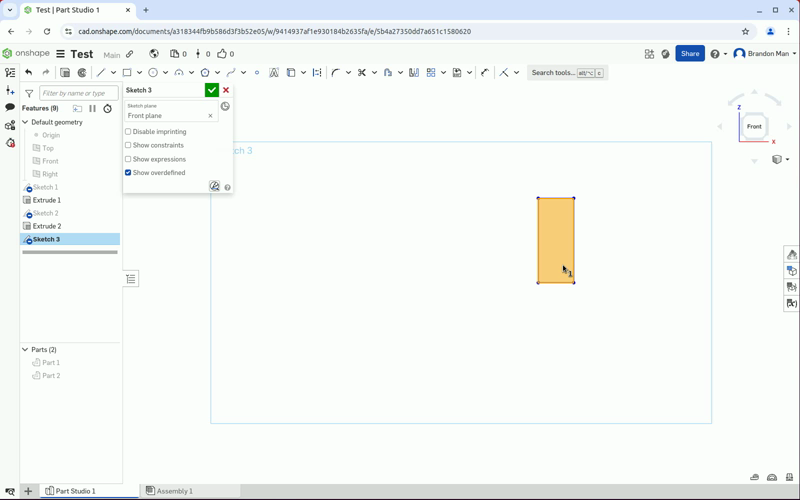
mouse_move(73, 352)
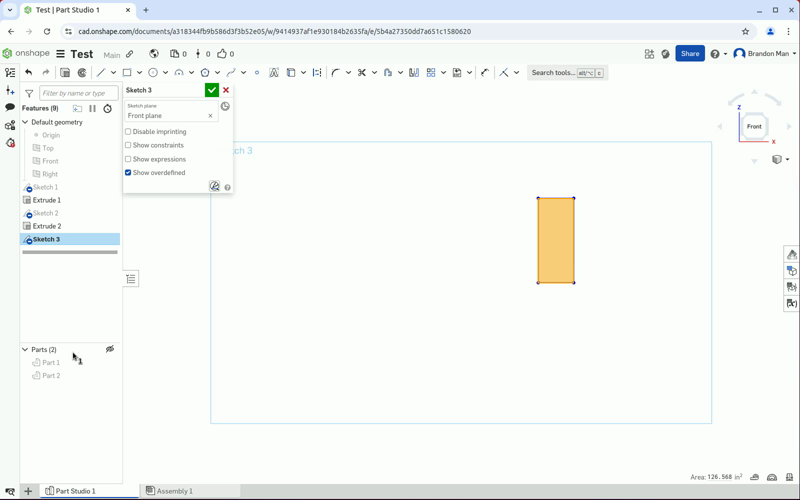
key(shift+y)
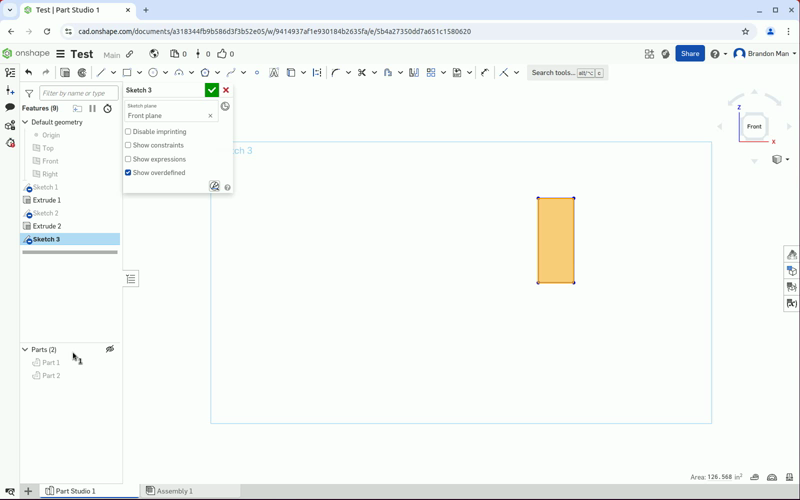
key(shift+e)
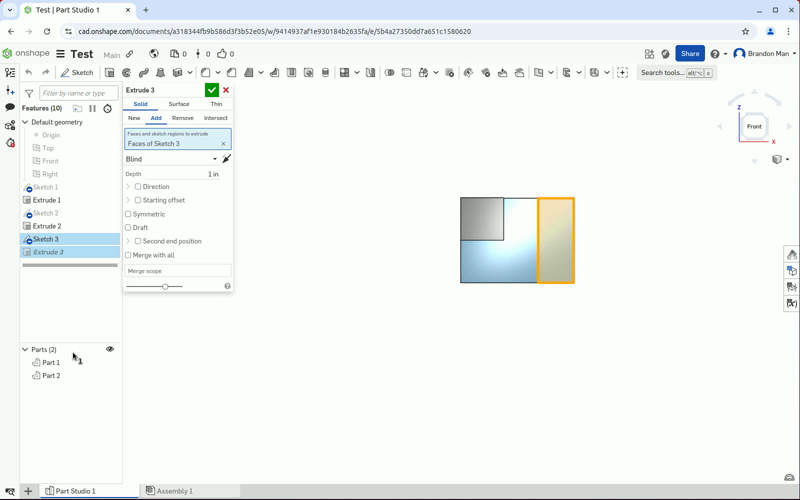
mouse_move(143, 106)
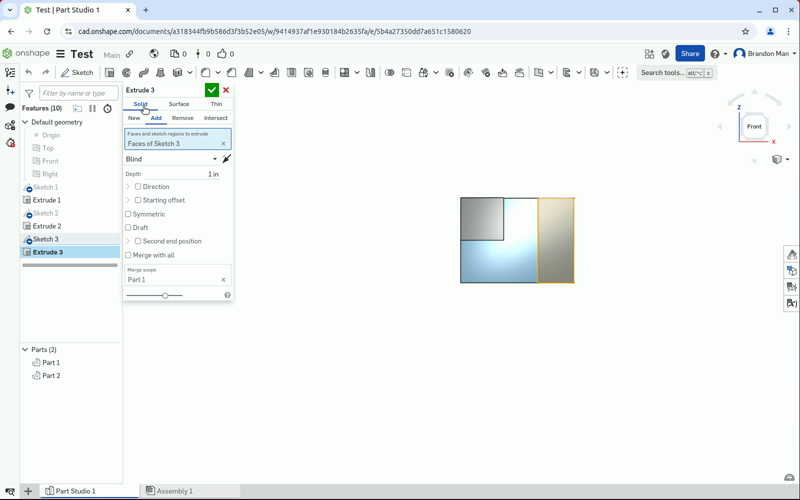
click(143, 106)
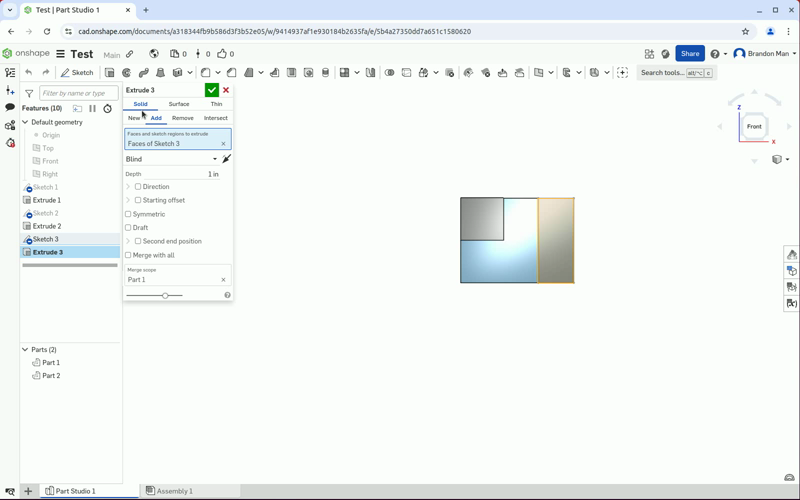
mouse_move(137, 120)
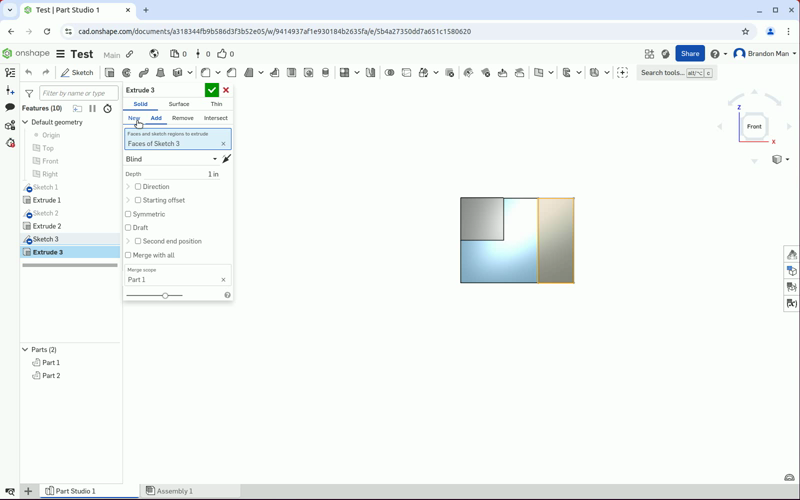
click(137, 120)
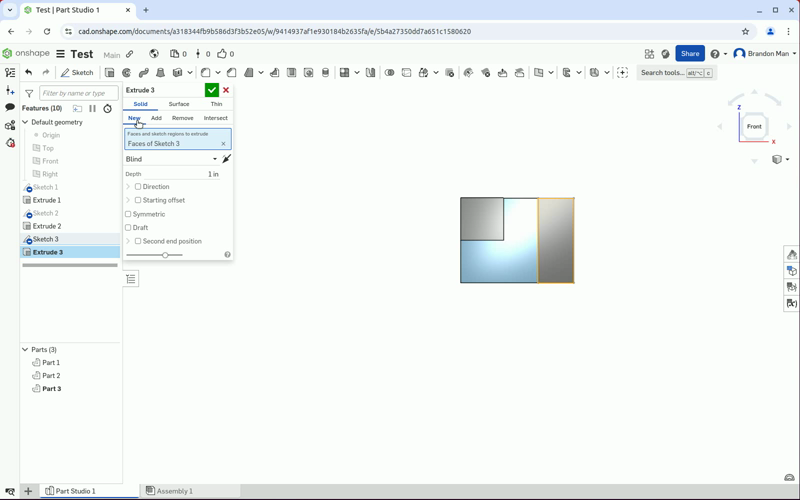
key(tab, 4)
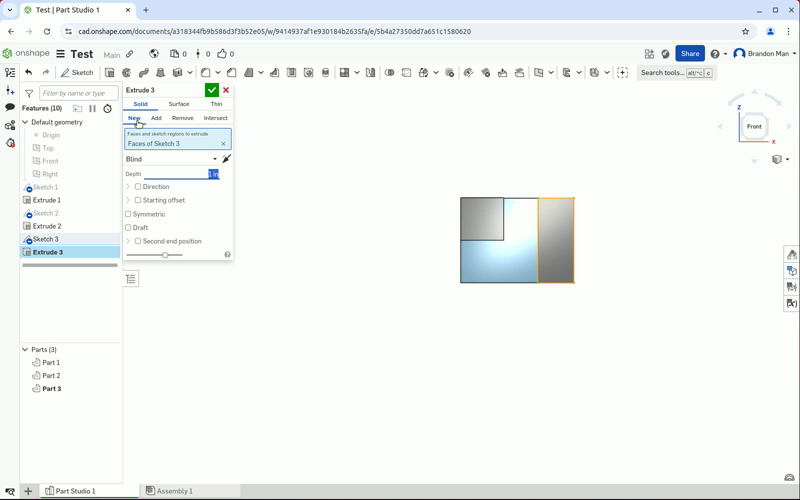
text(-4.333)
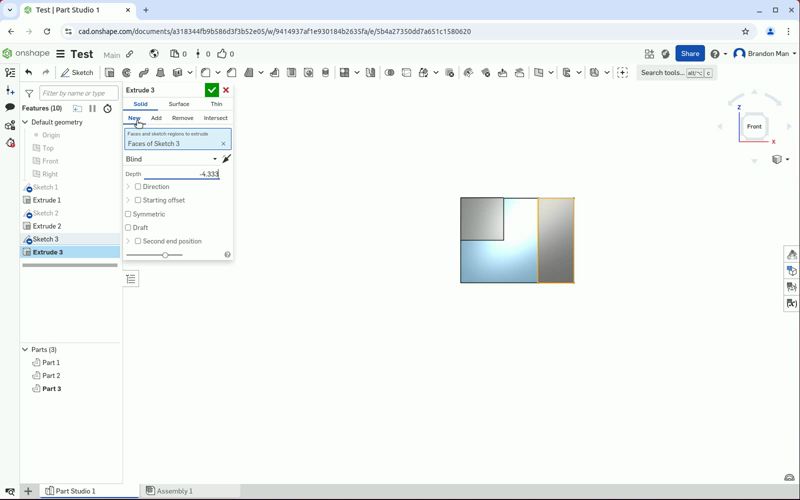
key(enter)
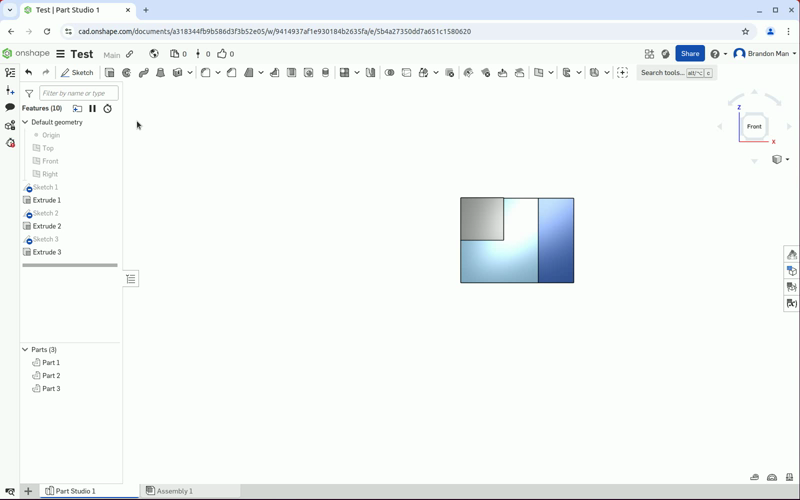
key(shift+h)
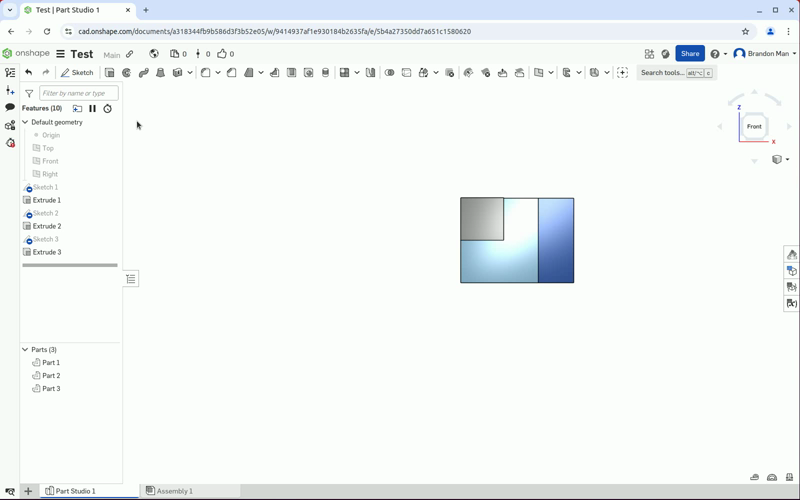
key(shift+h)
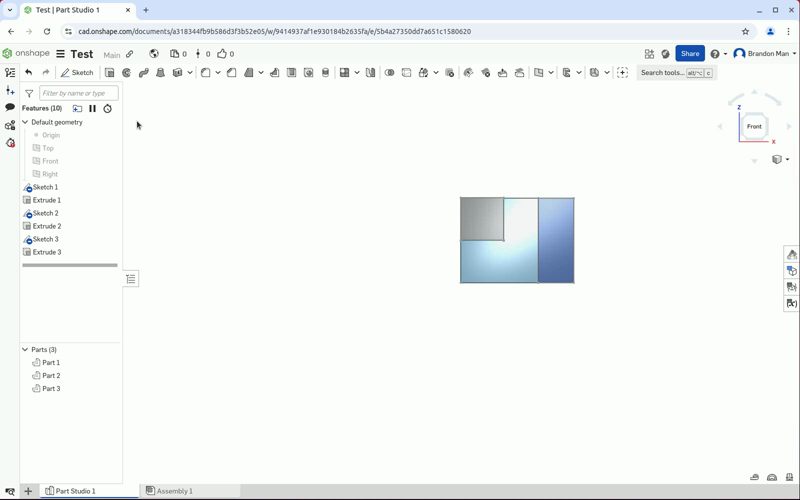
key(shift+7)
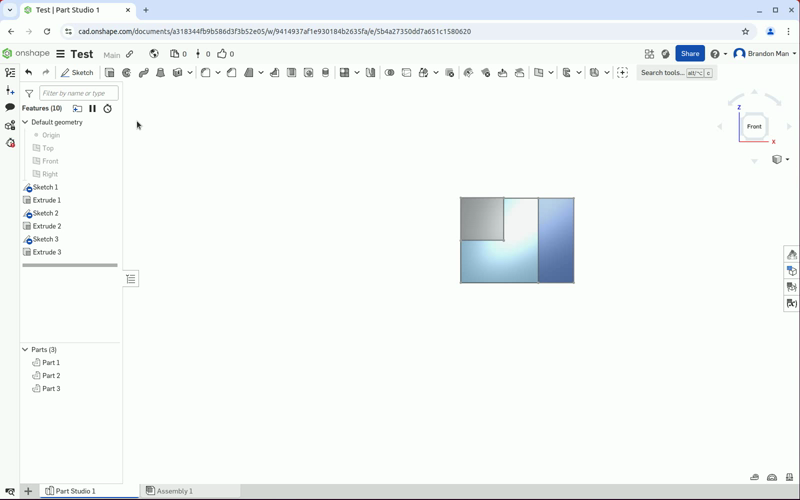
key(left, 2)
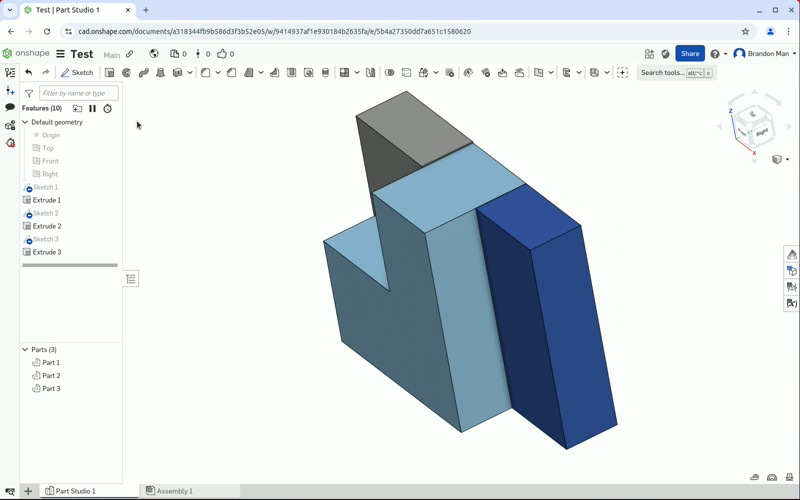
key(down, 2)
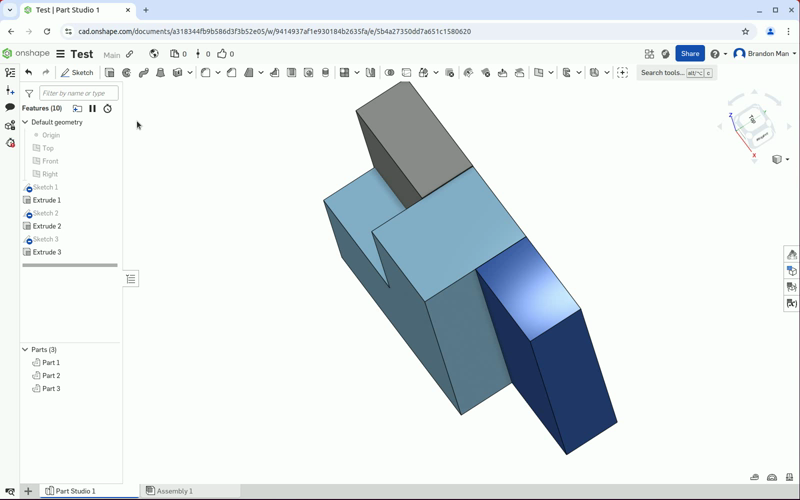
key(up, 2)
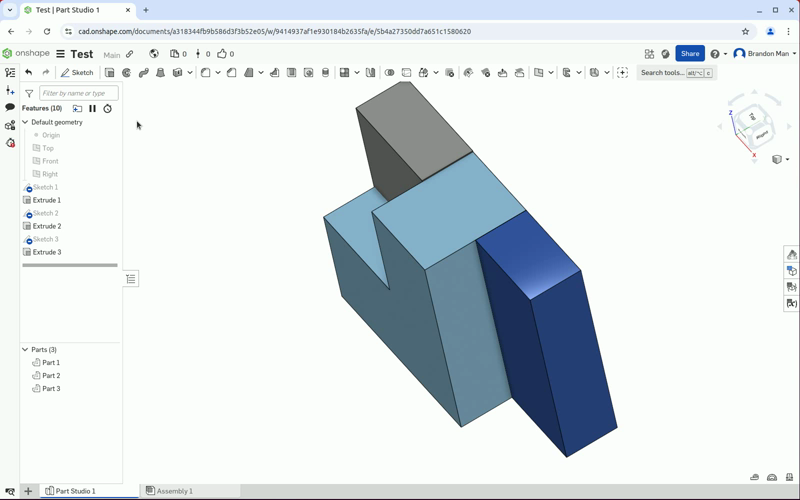
key(right, 2)
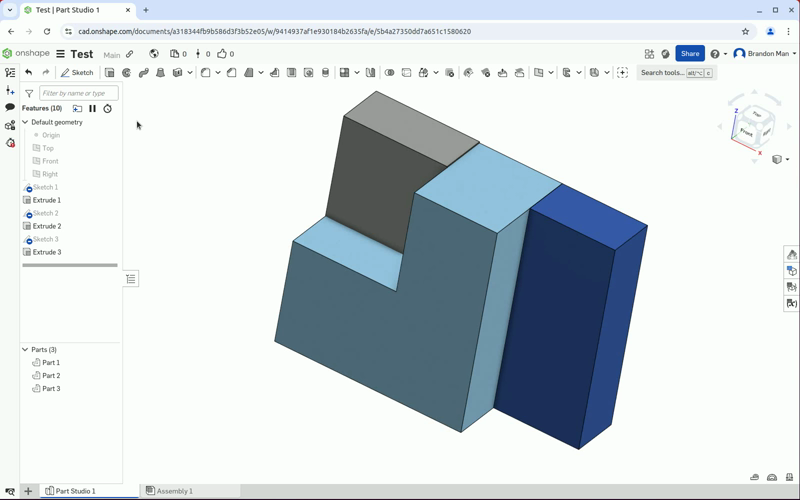
mouse_move(73, 189)
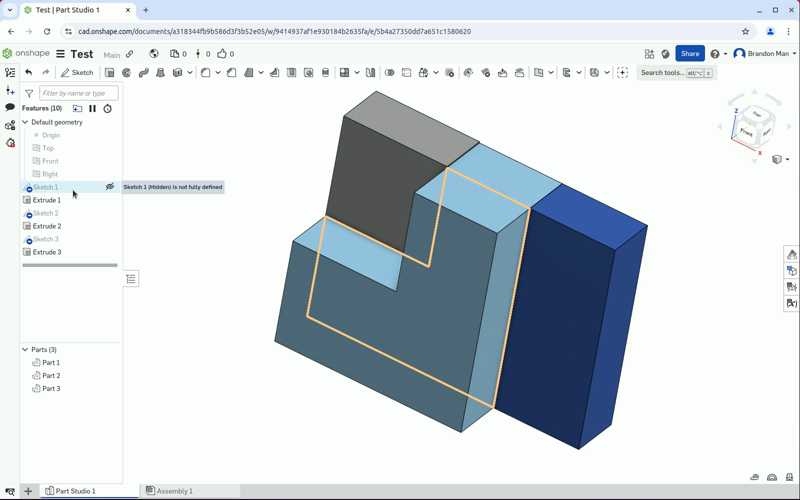
click(73, 189)